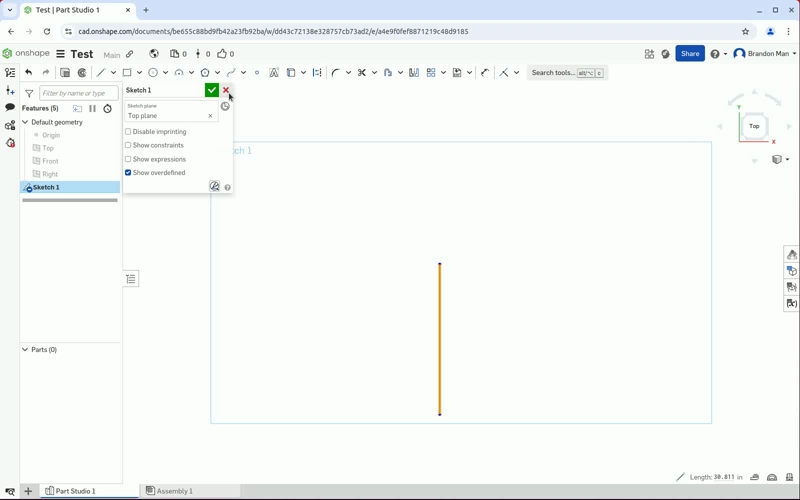
key(shift+h)
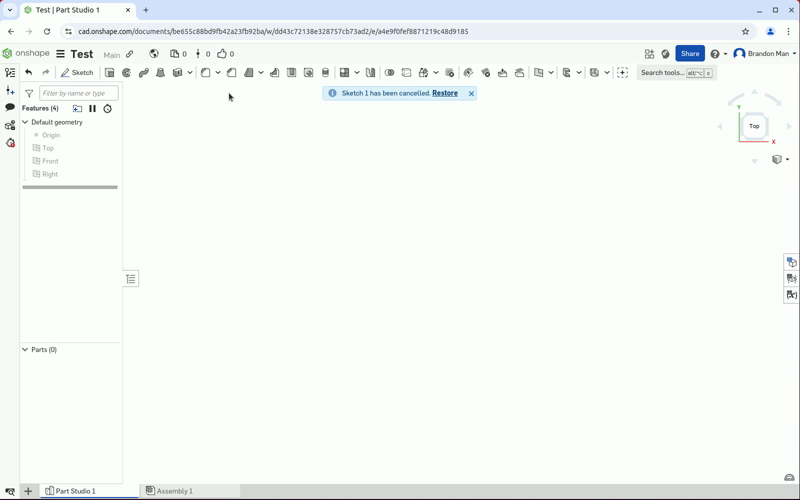
mouse_move(73, 352)
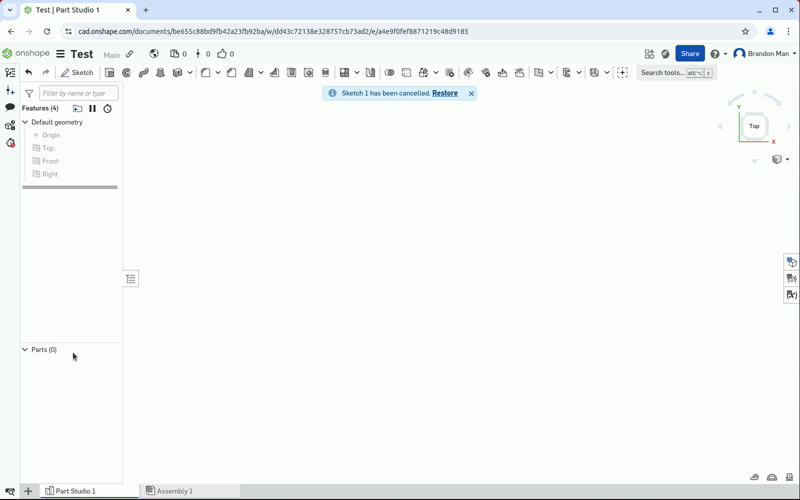
key(y)
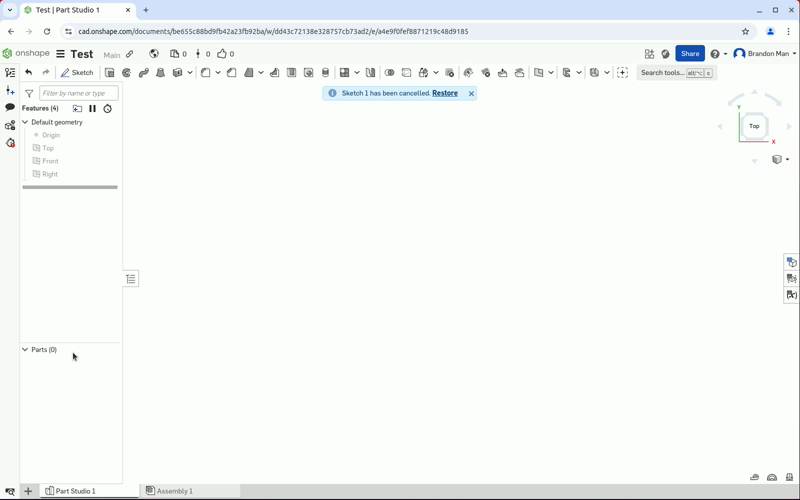
key(shift+p)
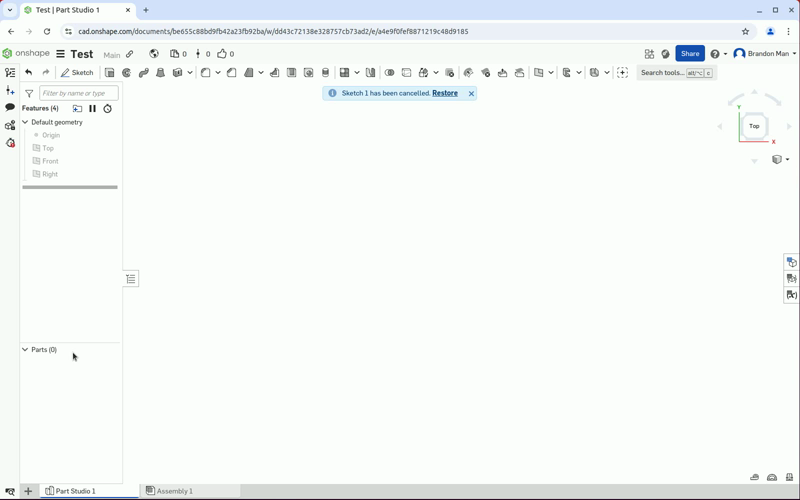
key(space)
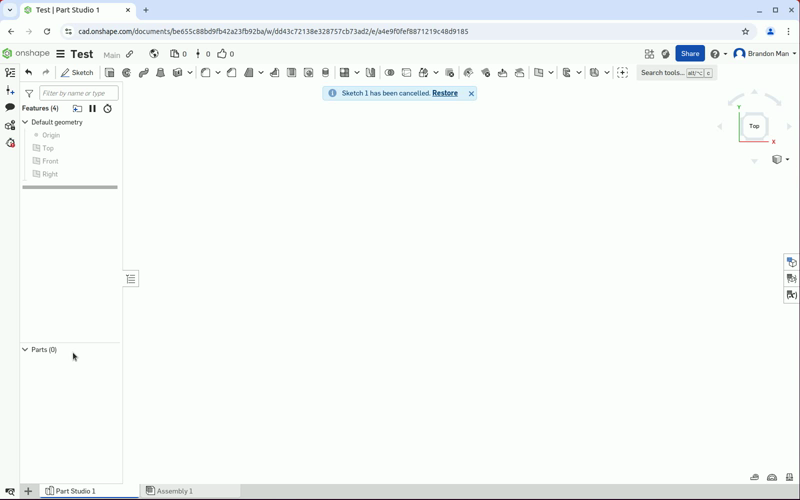
key_down(shift)
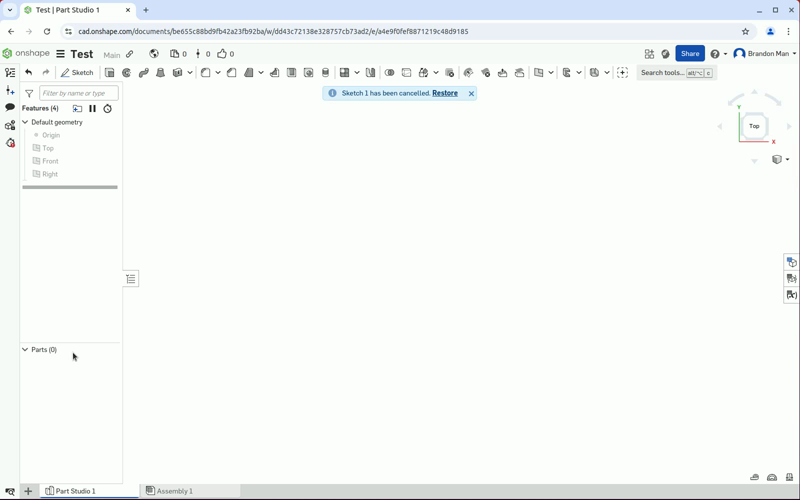
key(up)
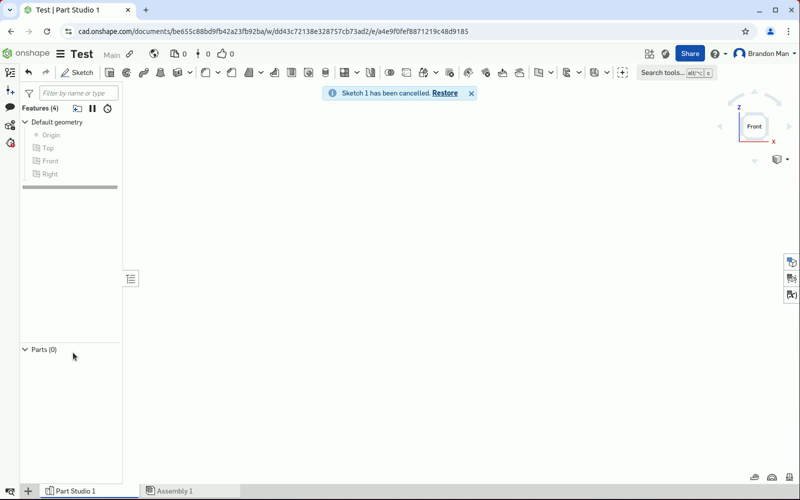
key_up(shift)
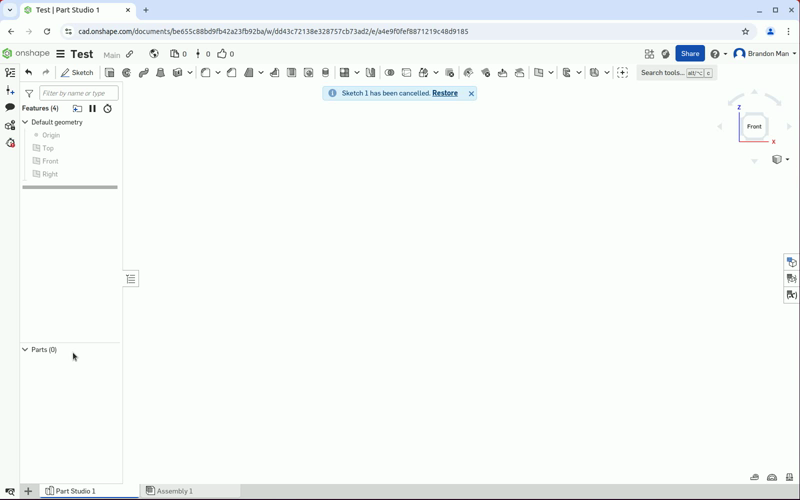
key(space)
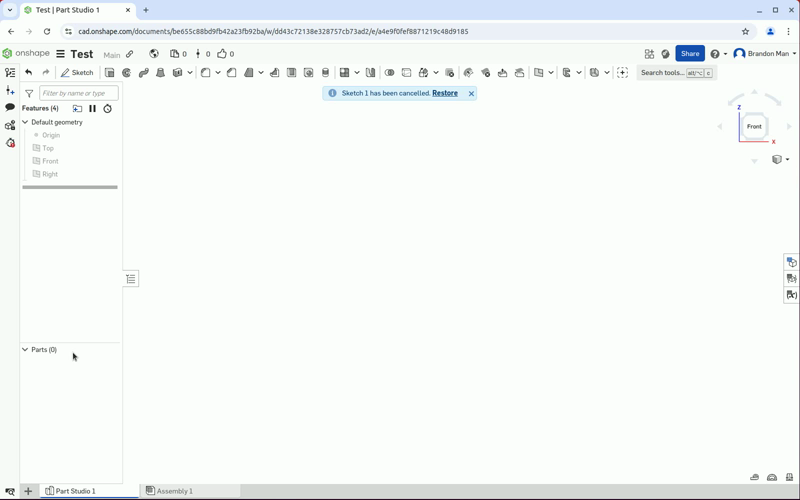
key_down(shift)
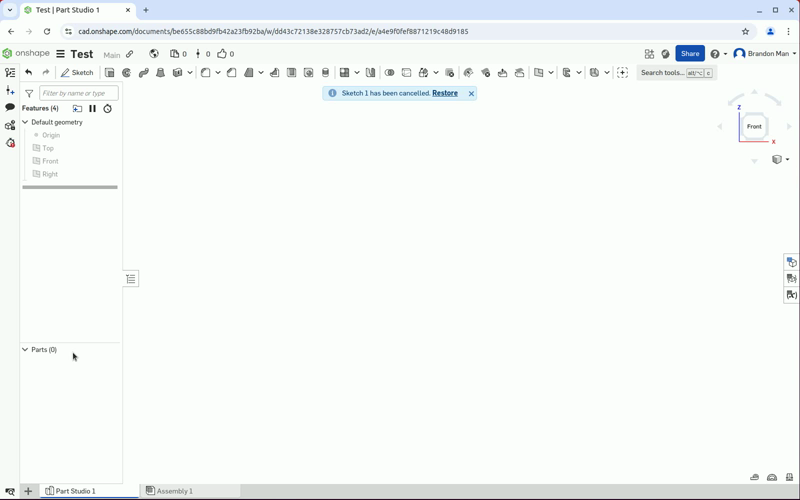
key(left)
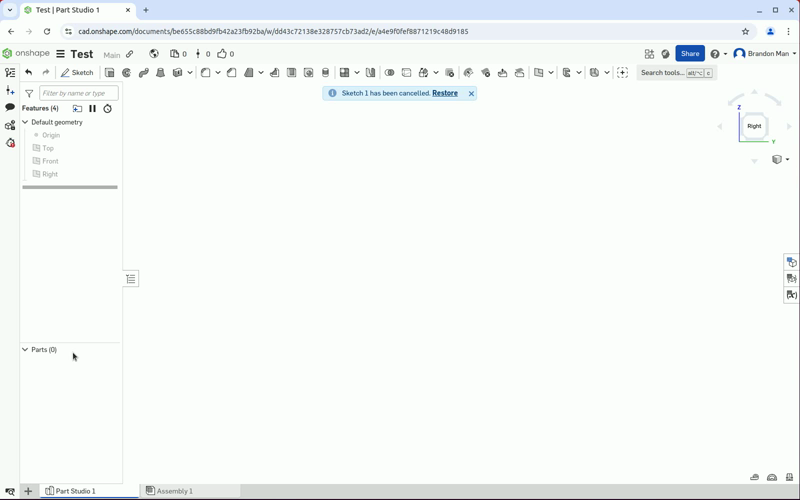
key_up(shift)
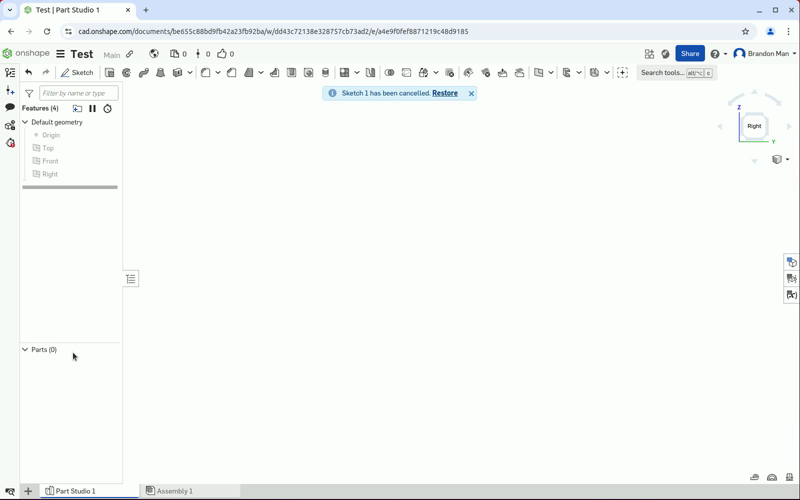
mouse_move(73, 352)
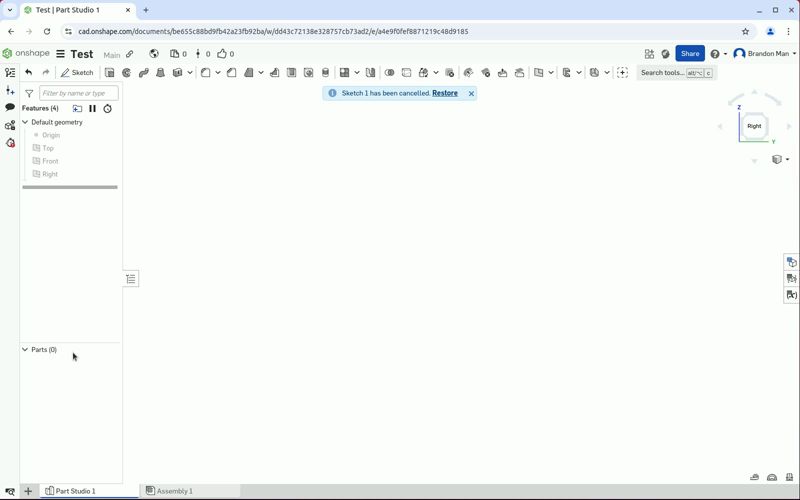
key(shift+y)
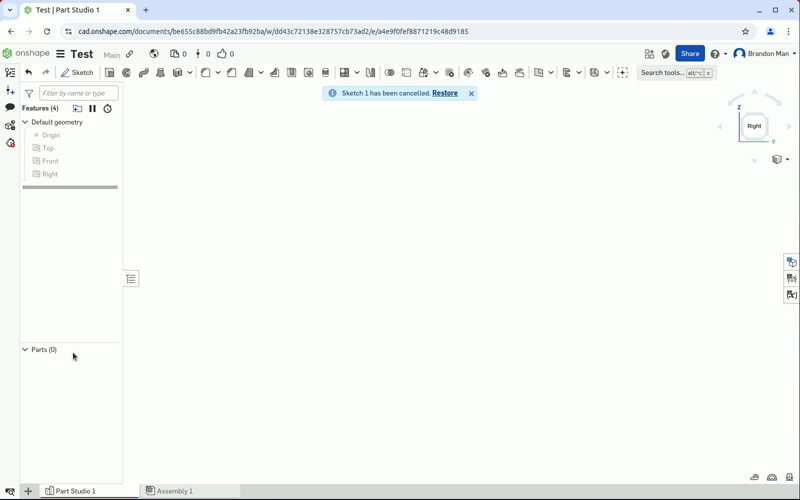
key(shift+s)
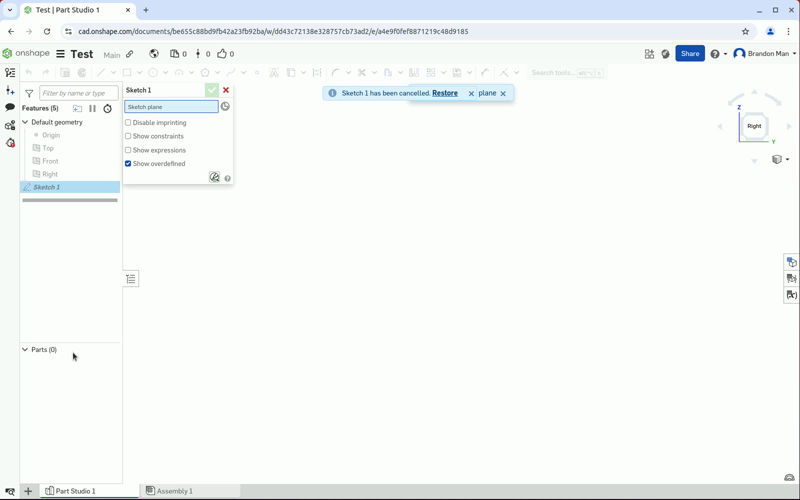
mouse_move(73, 176)
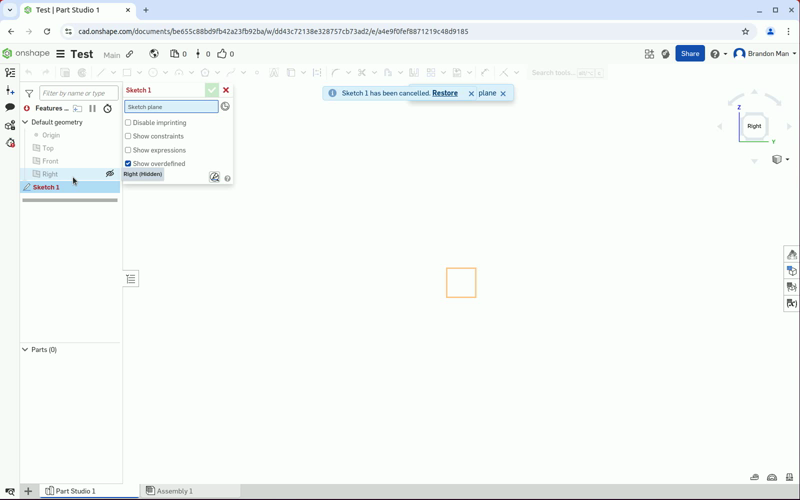
click(73, 176)
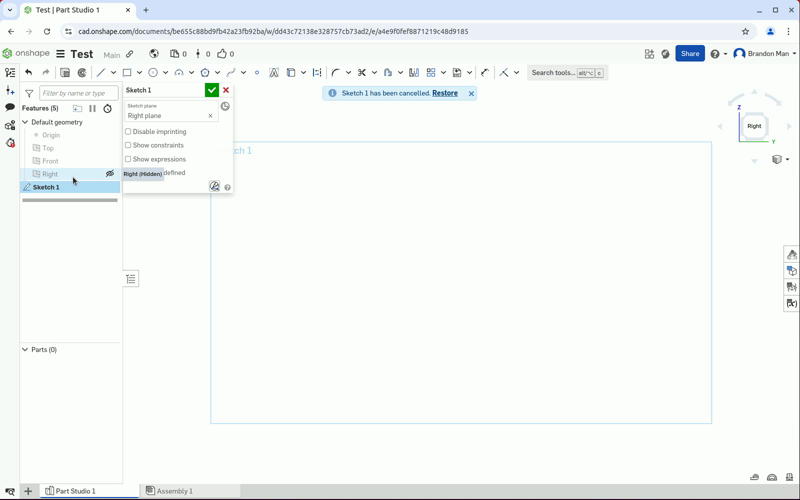
mouse_move(73, 352)
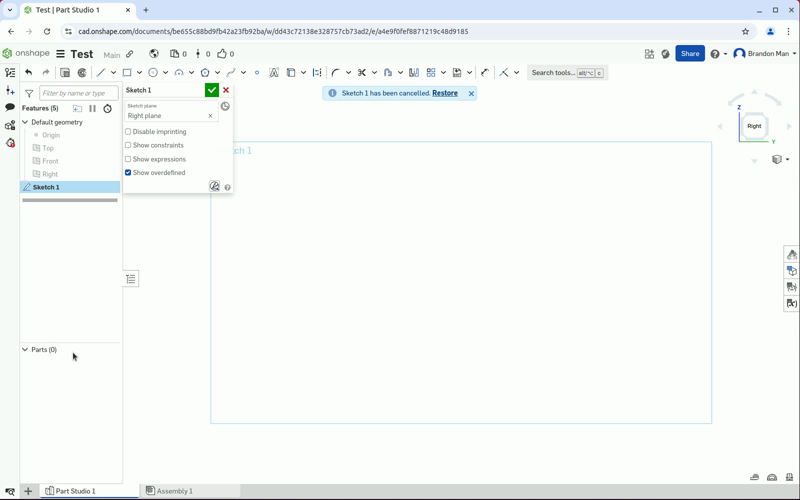
key(y)
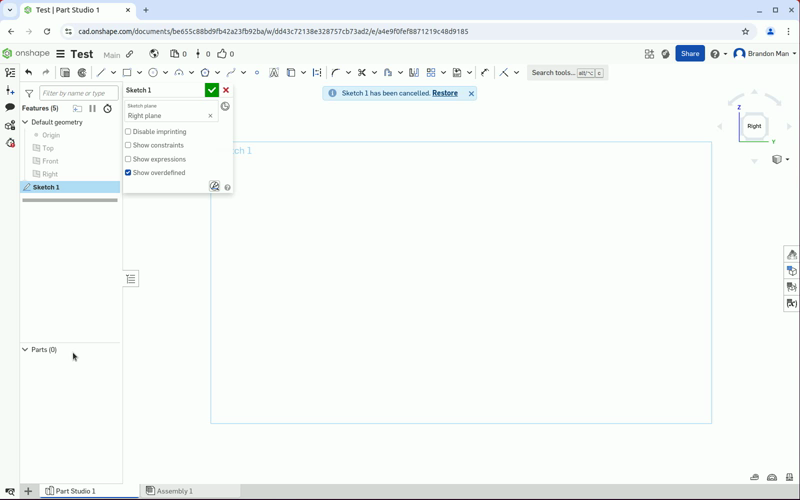
key(l)
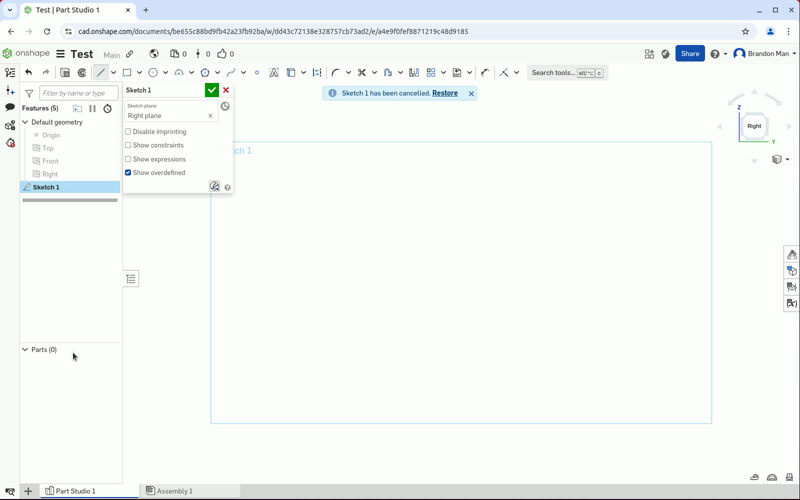
key_down(shift)
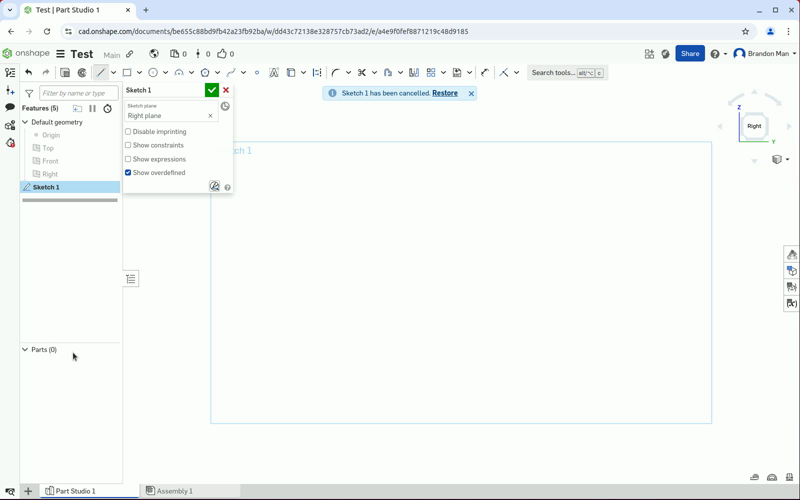
mouse_move(410, 298)
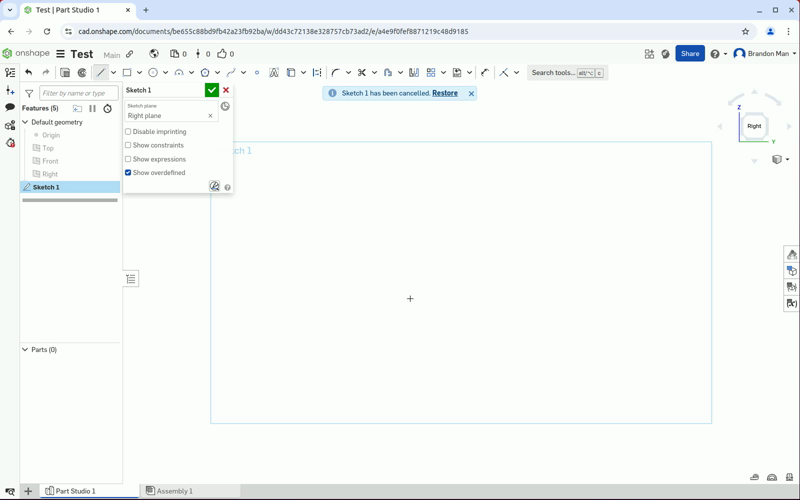
click(410, 298)
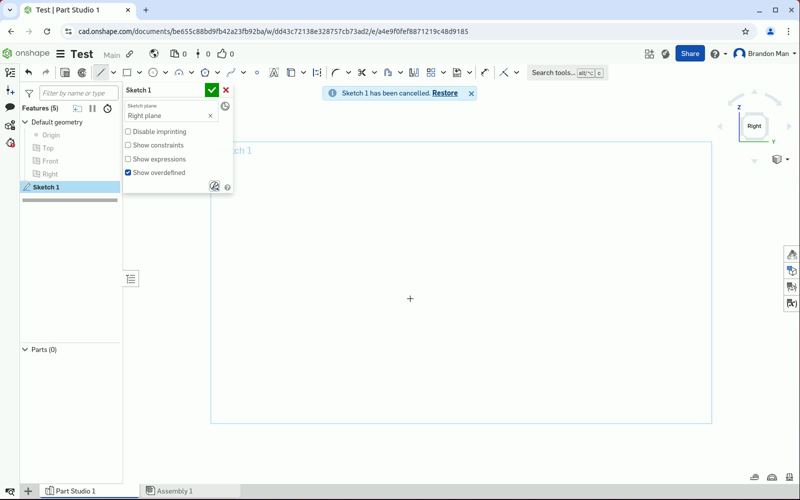
key_up(shift)
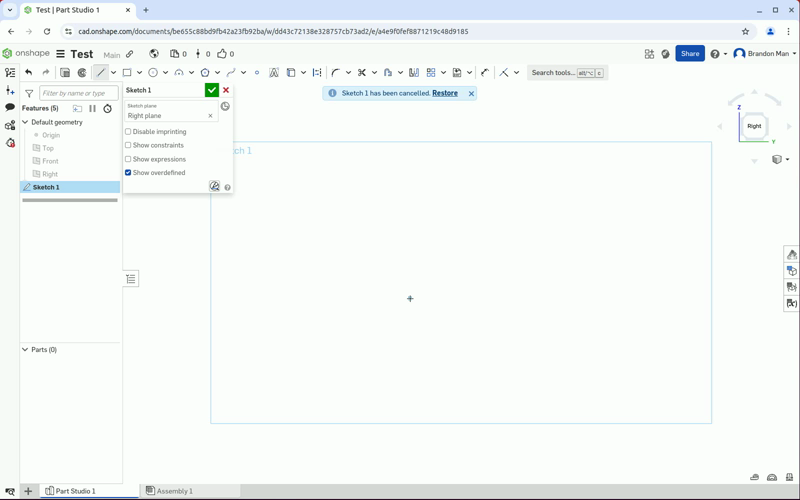
key_down(shift)
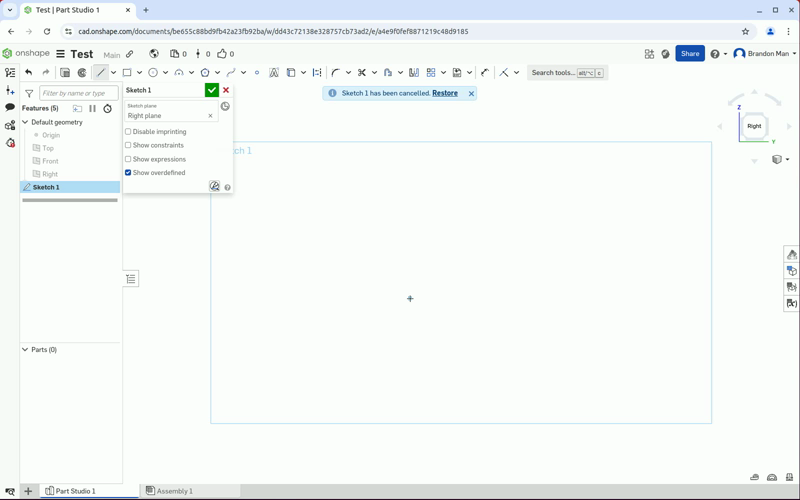
mouse_move(504, 298)
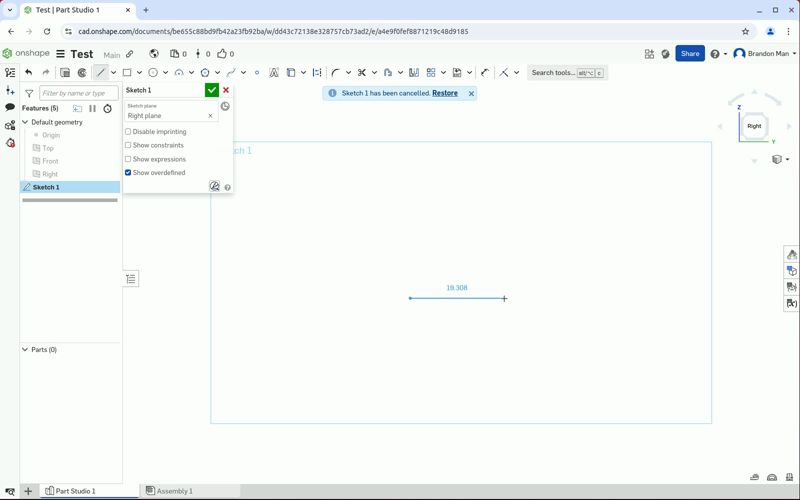
click(504, 298)
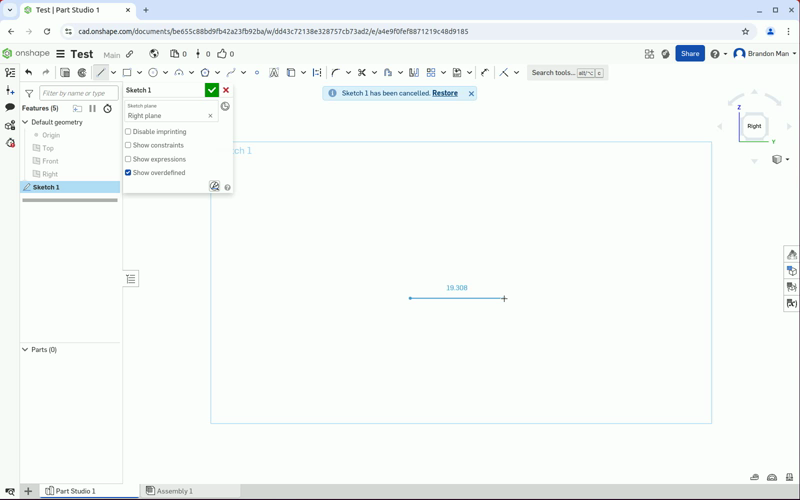
key_up(shift)
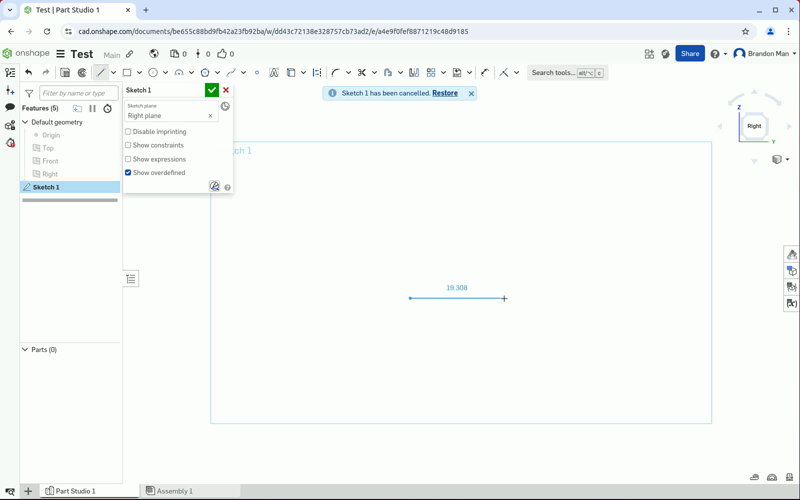
key_down(shift)
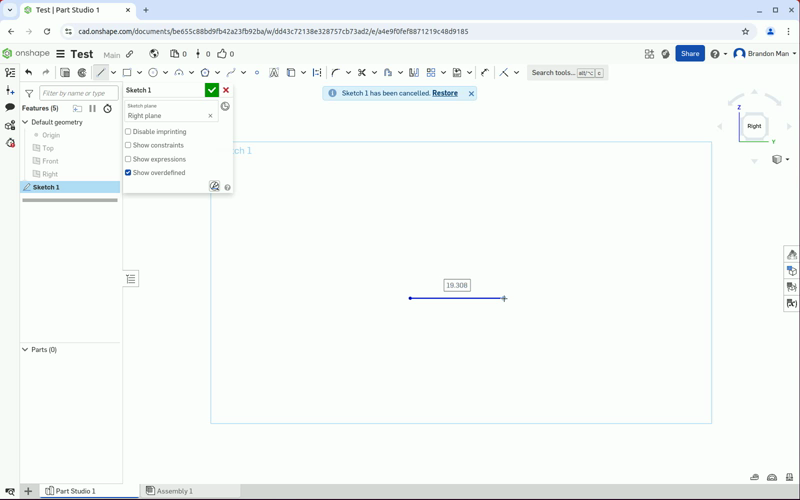
mouse_move(504, 232)
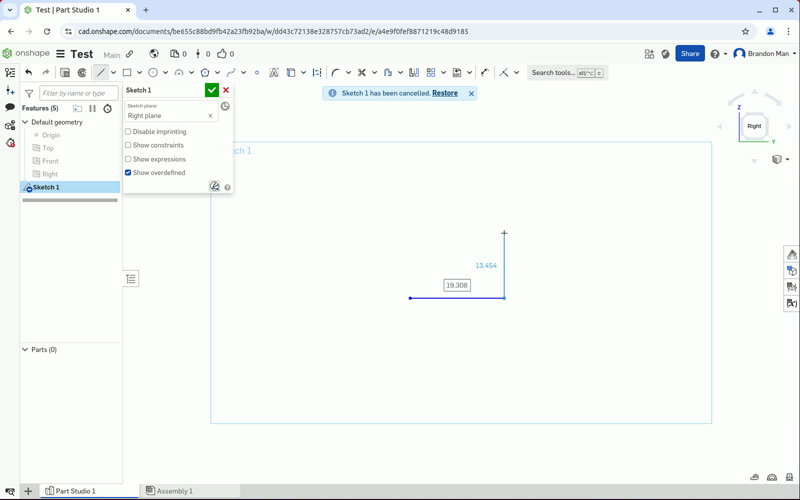
click(504, 232)
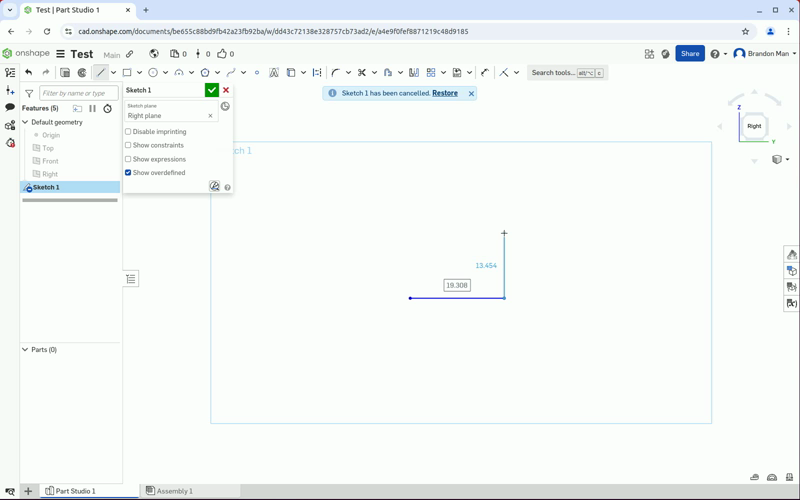
key_up(shift)
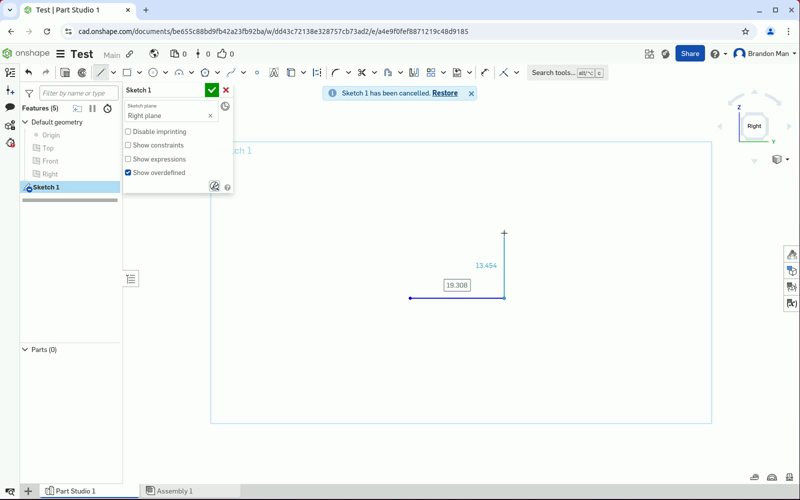
key_down(shift)
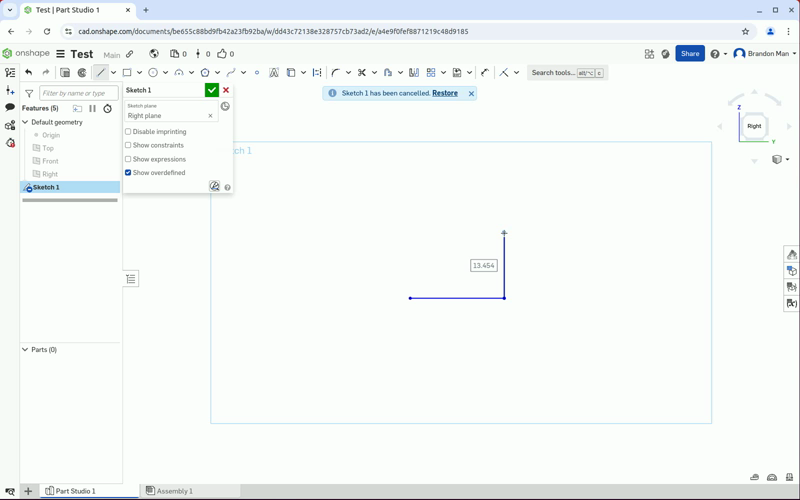
mouse_move(410, 232)
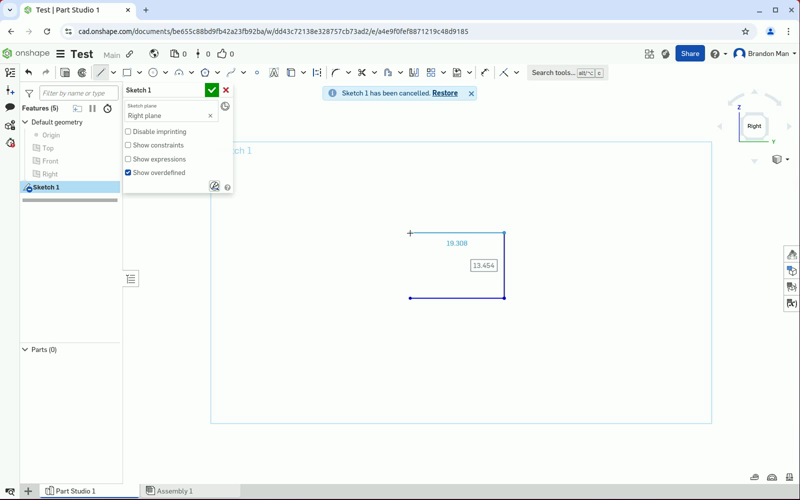
click(410, 232)
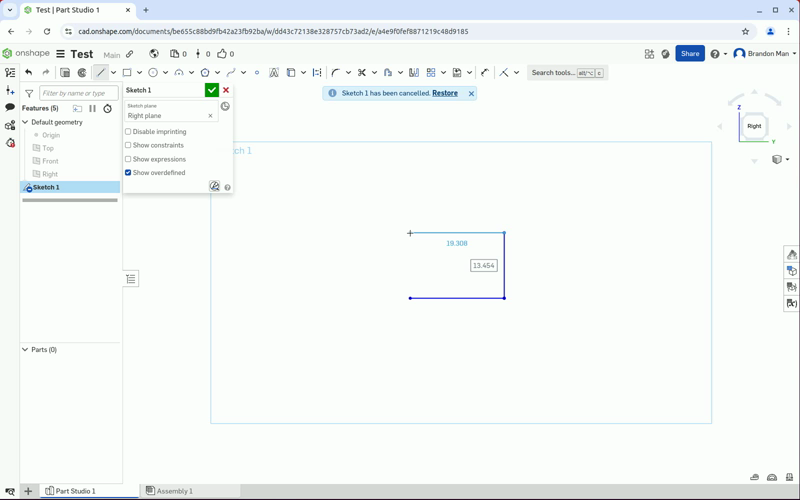
key_up(shift)
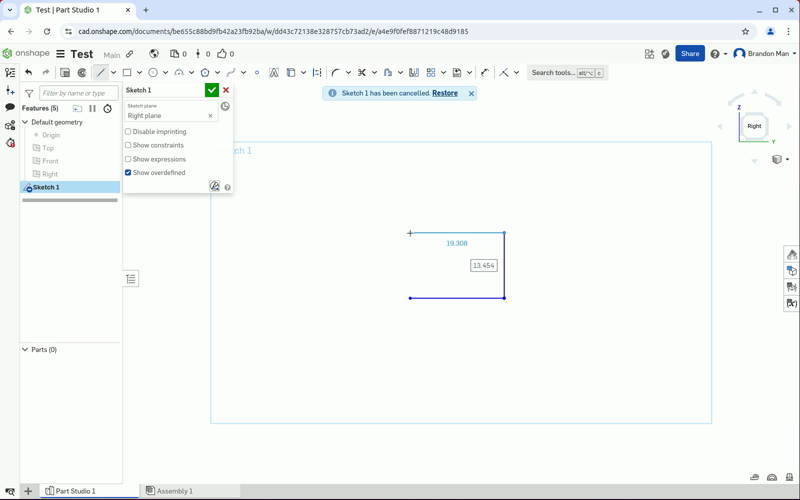
key_down(shift)
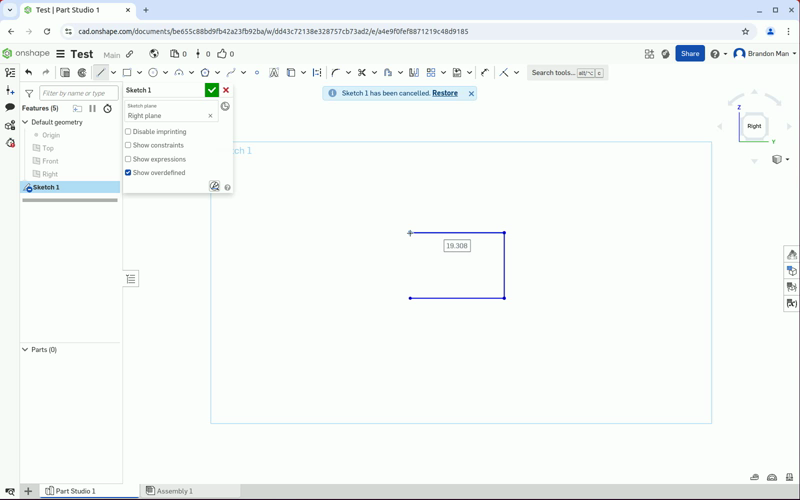
mouse_move(410, 298)
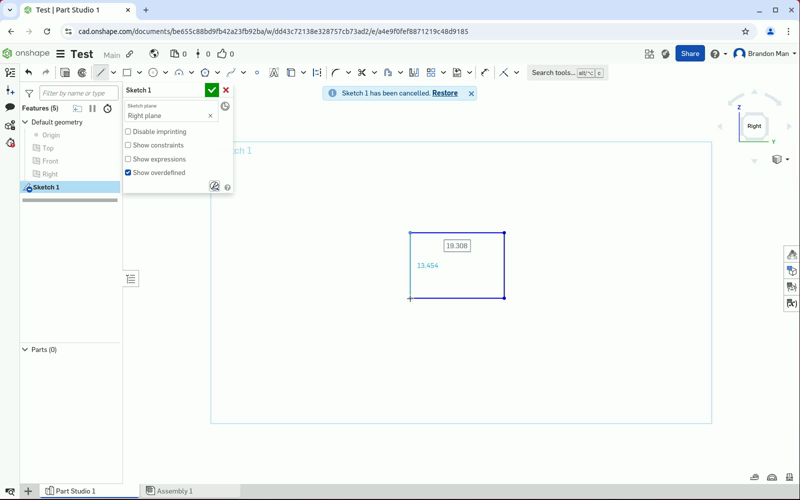
key_up(shift)
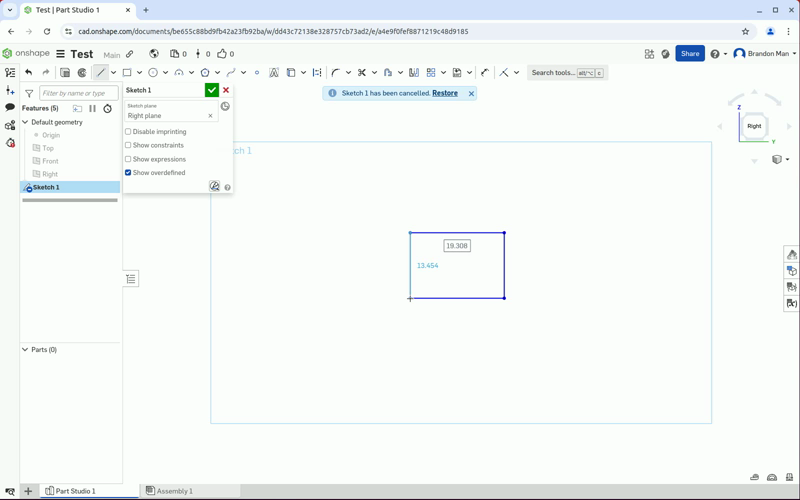
click(410, 298)
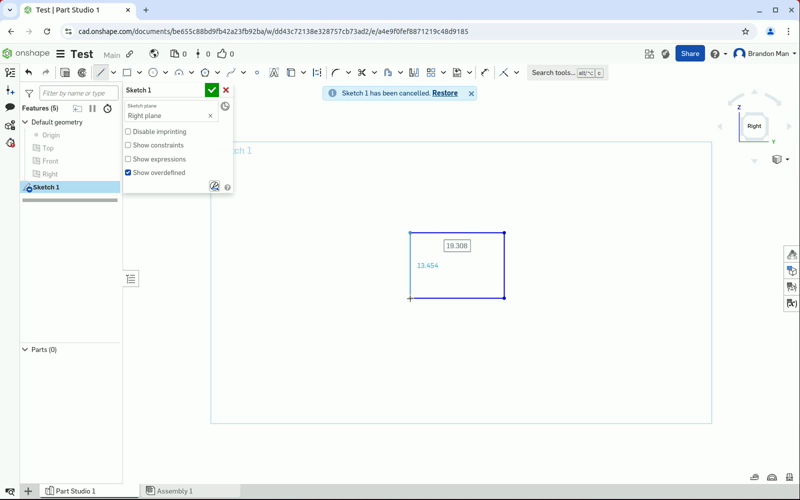
key(esc)
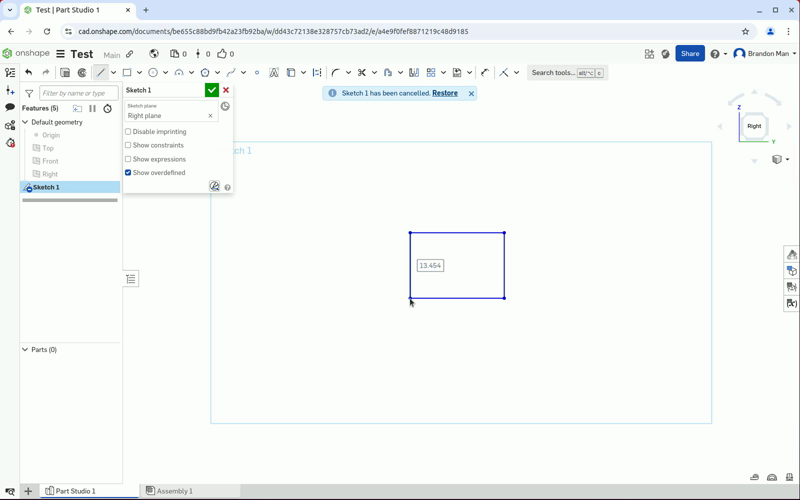
mouse_move(432, 253)
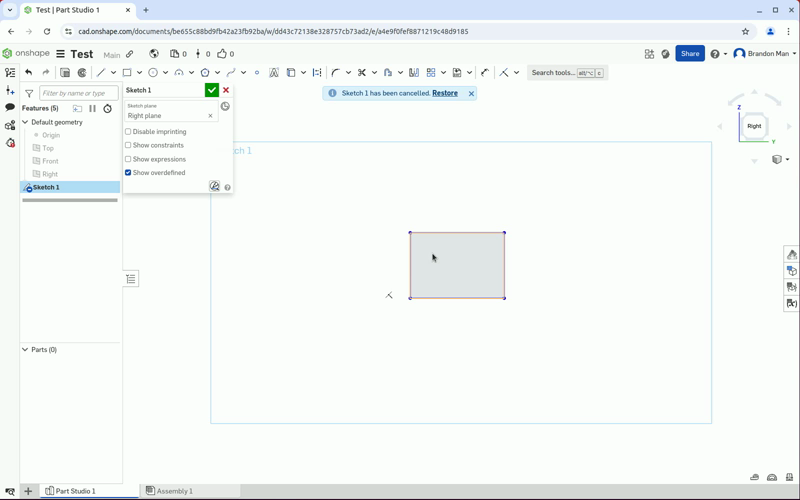
click(432, 253)
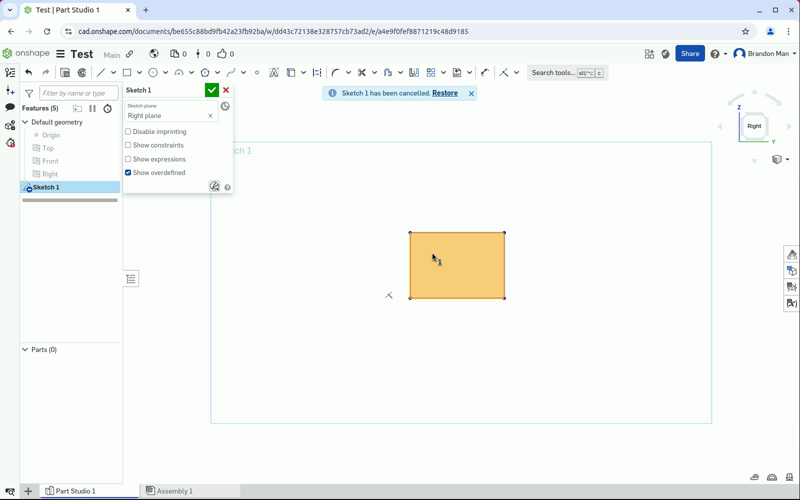
mouse_move(73, 352)
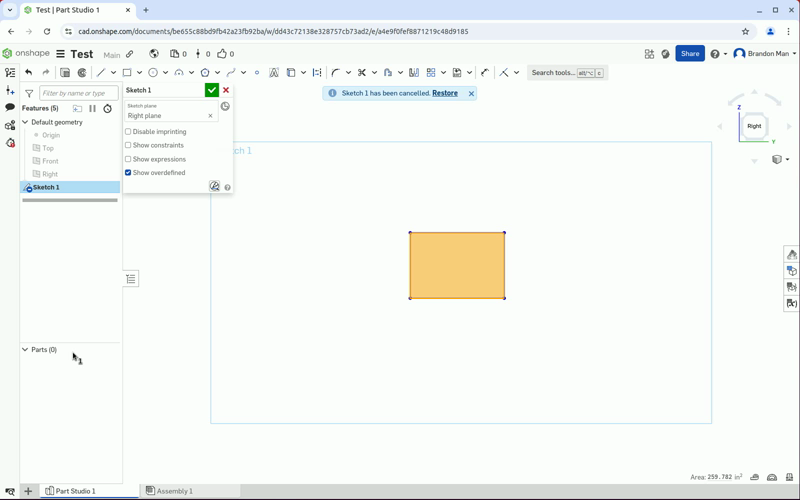
key(shift+y)
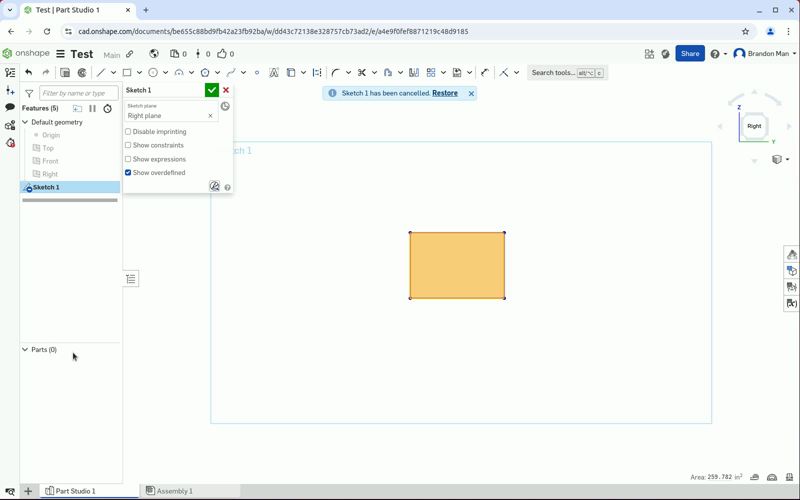
key(shift+e)
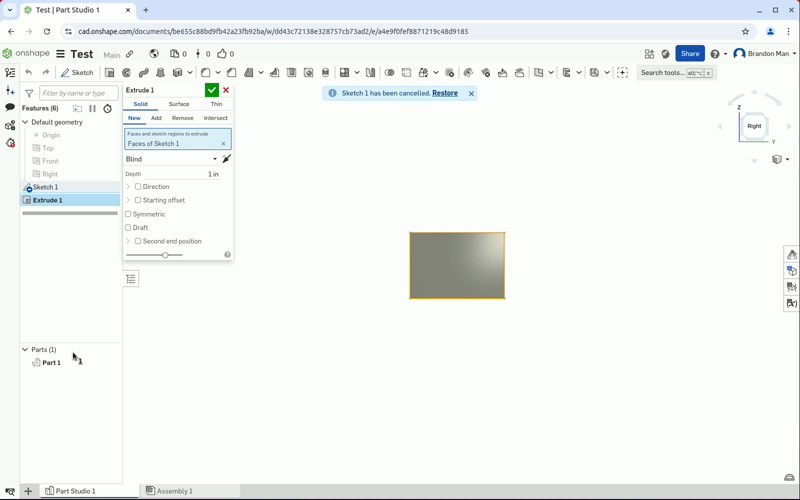
mouse_move(143, 106)
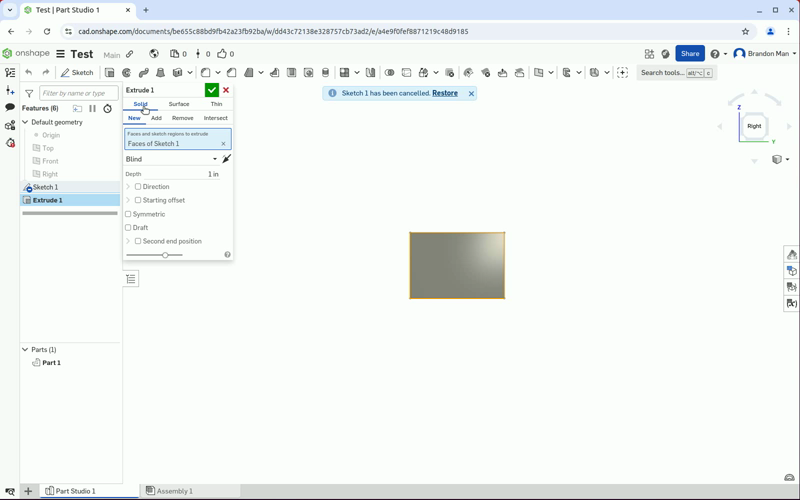
click(143, 106)
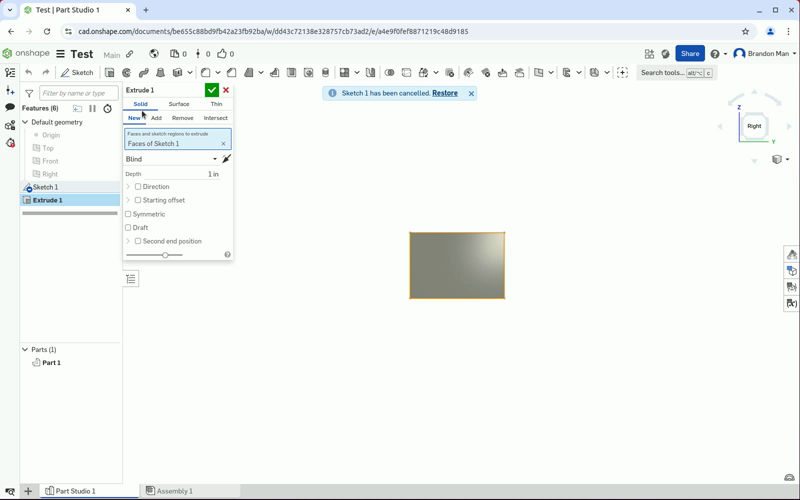
mouse_move(137, 120)
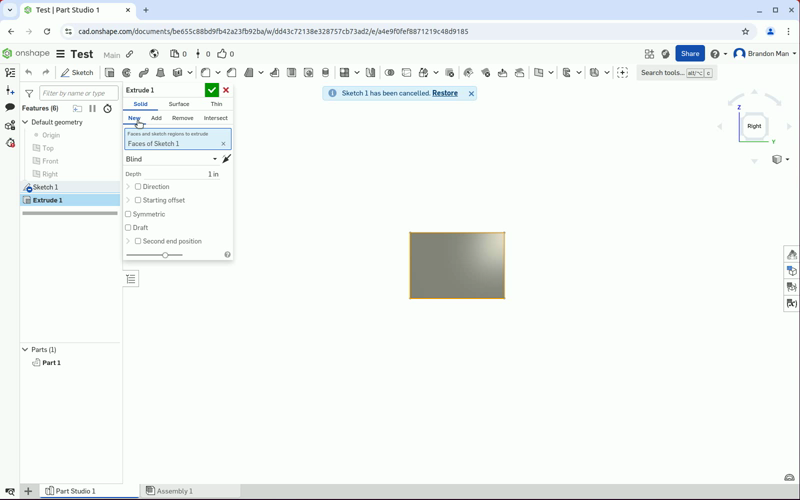
click(137, 120)
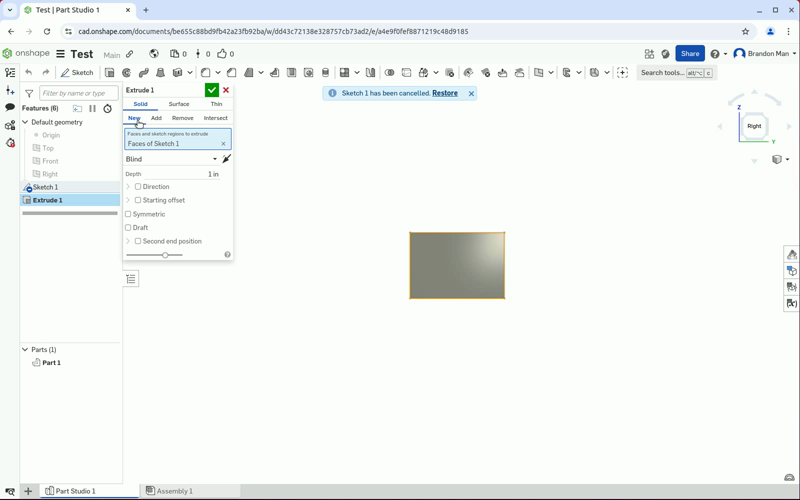
key(tab, 4)
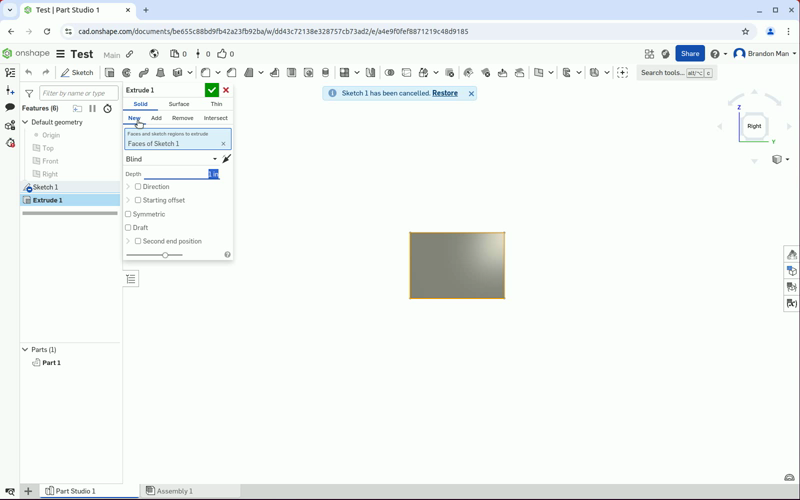
text(6.018)
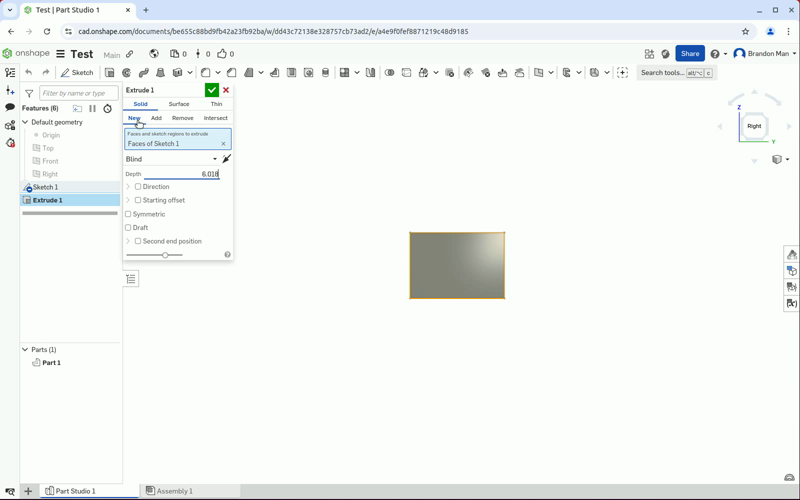
key(enter)
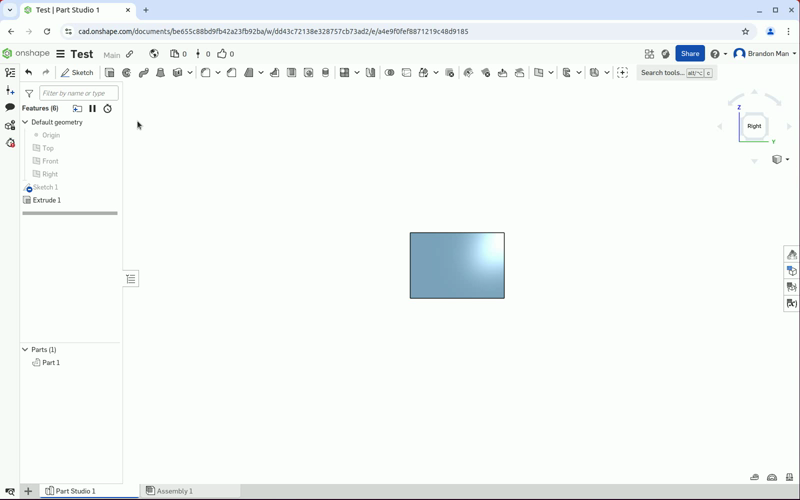
key(shift+h)
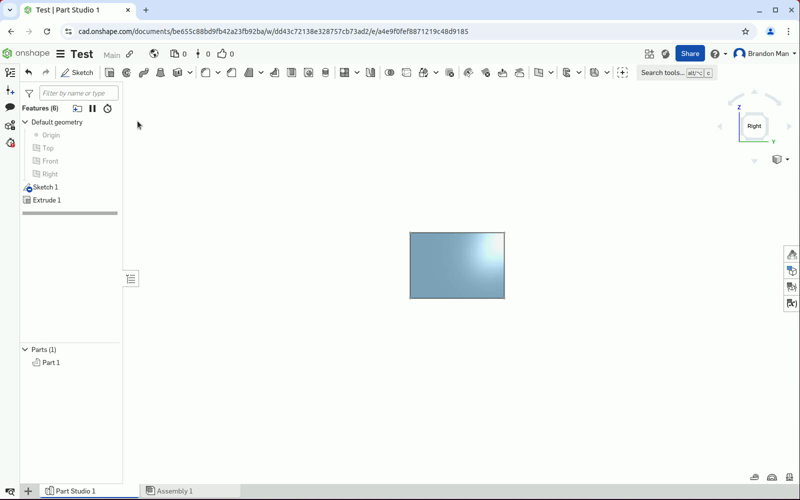
key(shift+h)
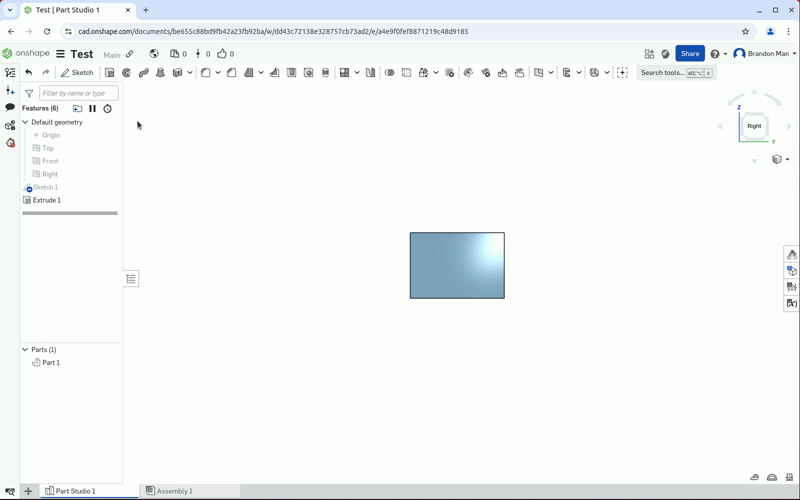
mouse_move(73, 189)
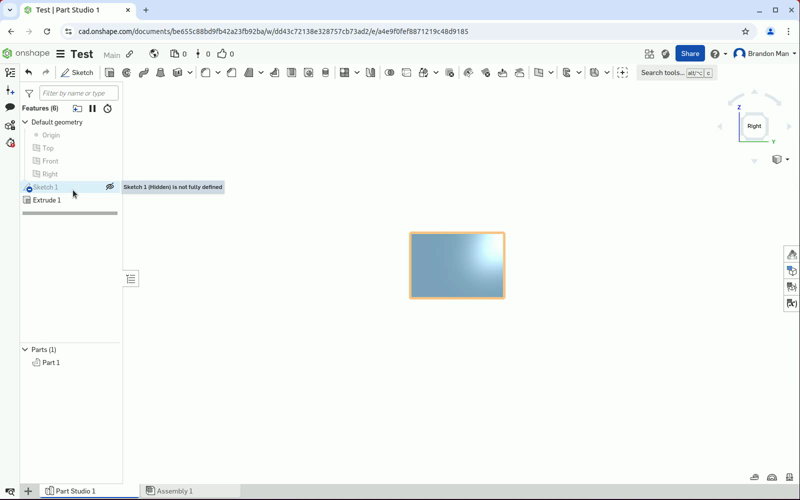
click(73, 189)
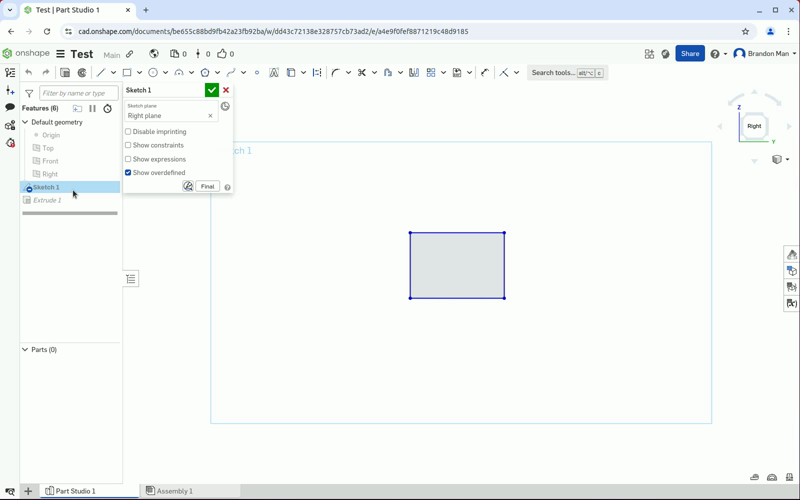
mouse_move(229, 92)
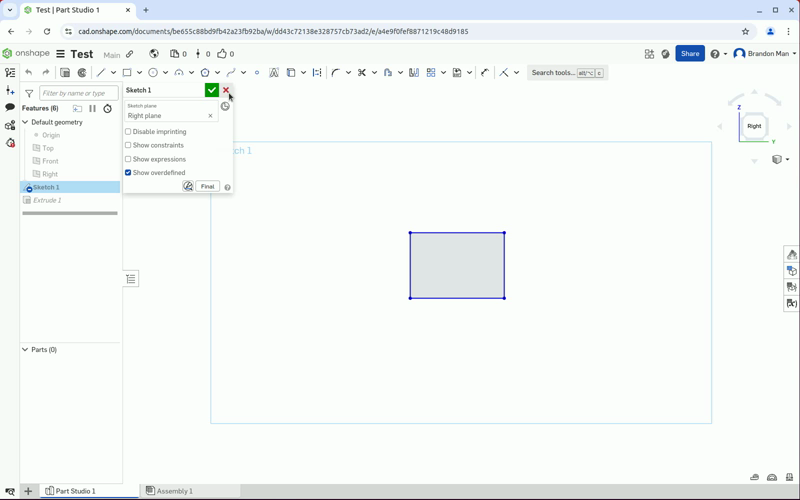
click(229, 92)
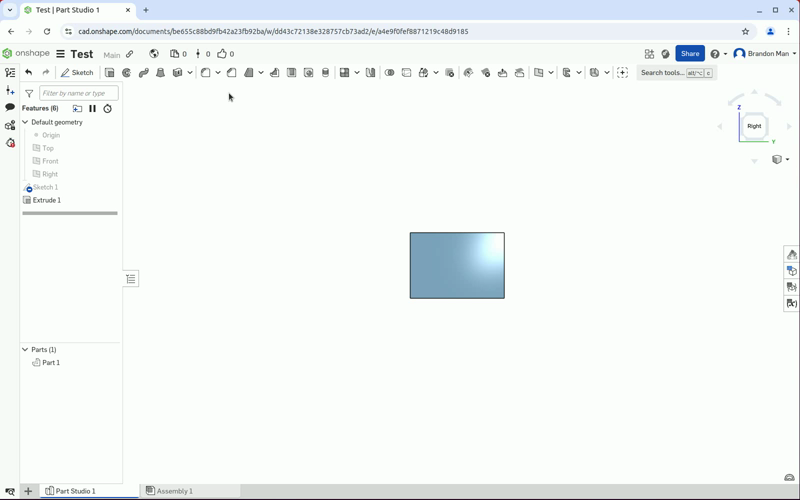
mouse_move(73, 352)
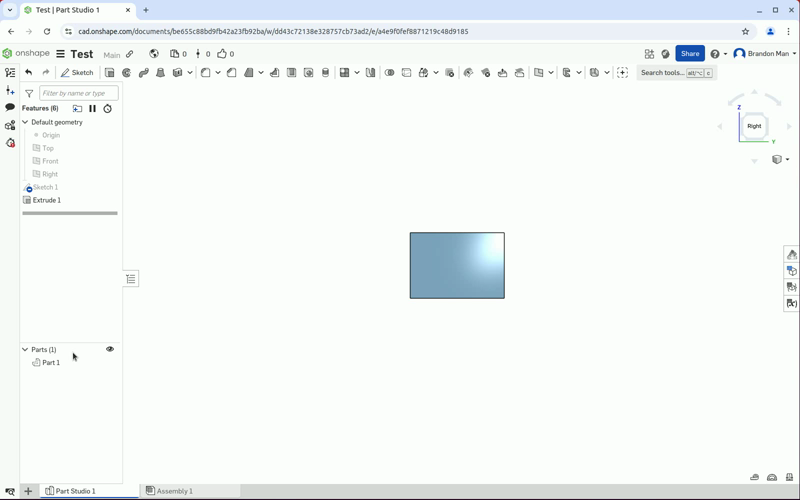
key(y)
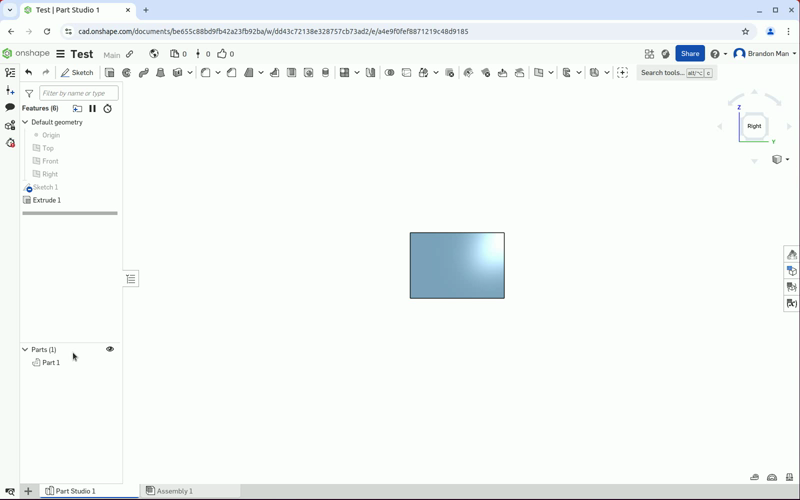
key(shift+p)
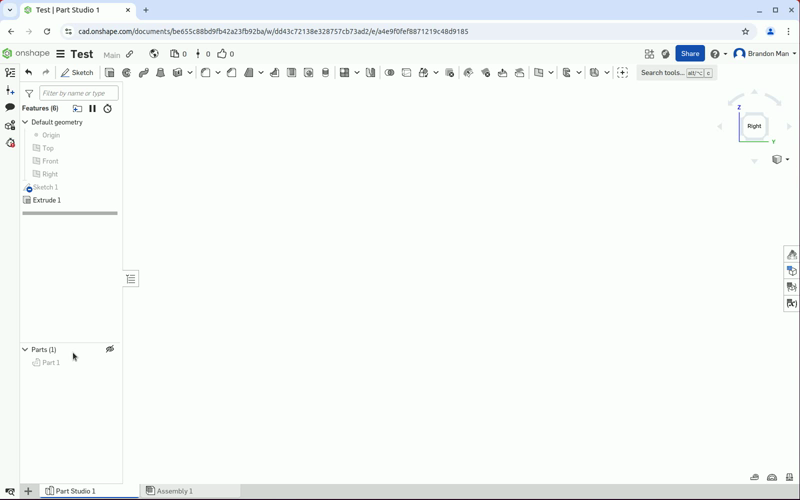
key(space)
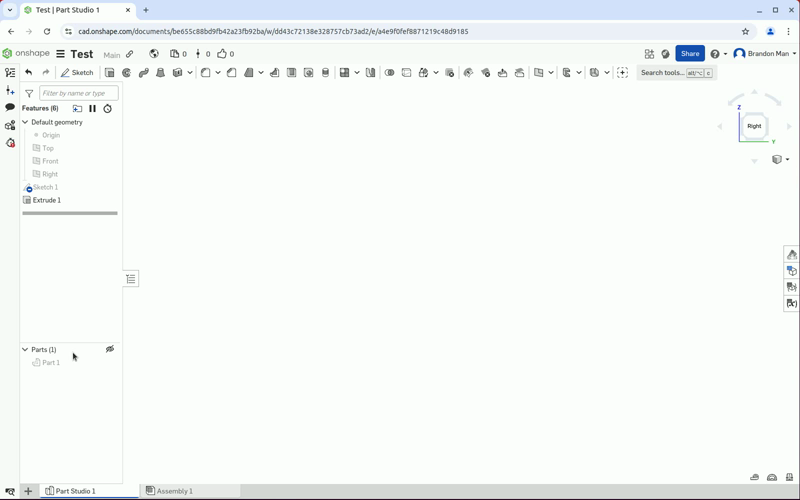
key_down(shift)
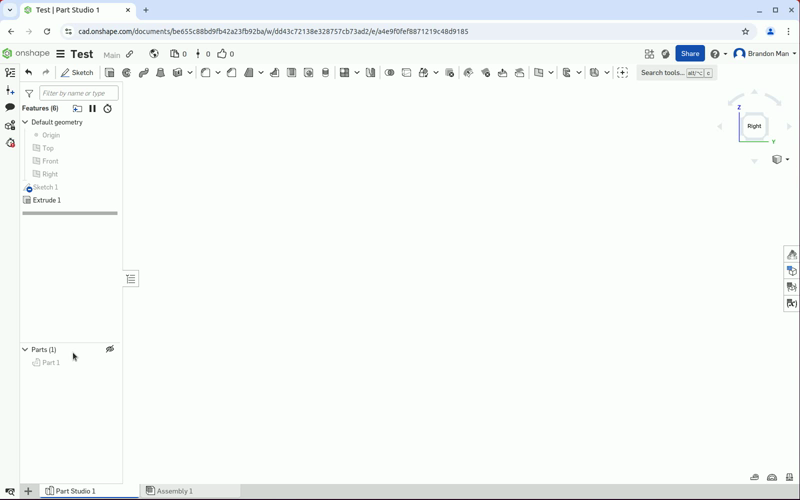
key(right)
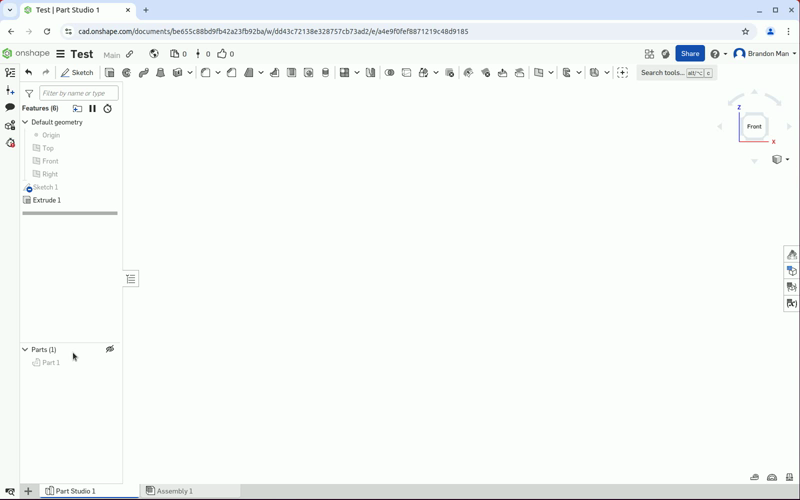
key_up(shift)
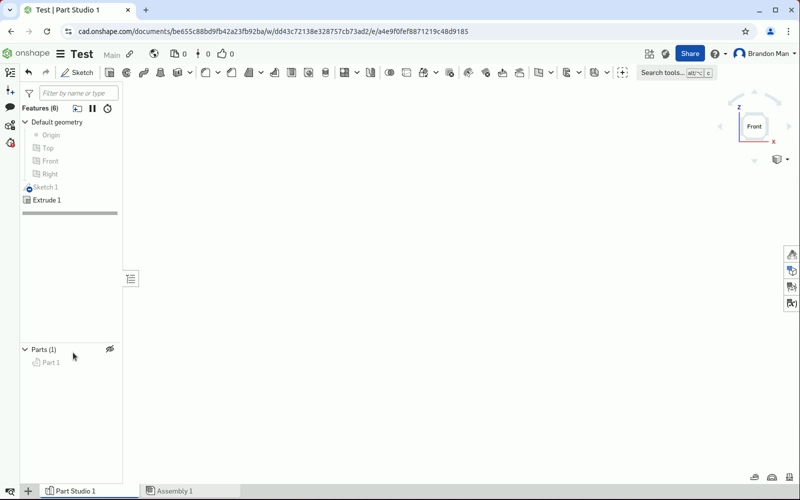
mouse_move(73, 352)
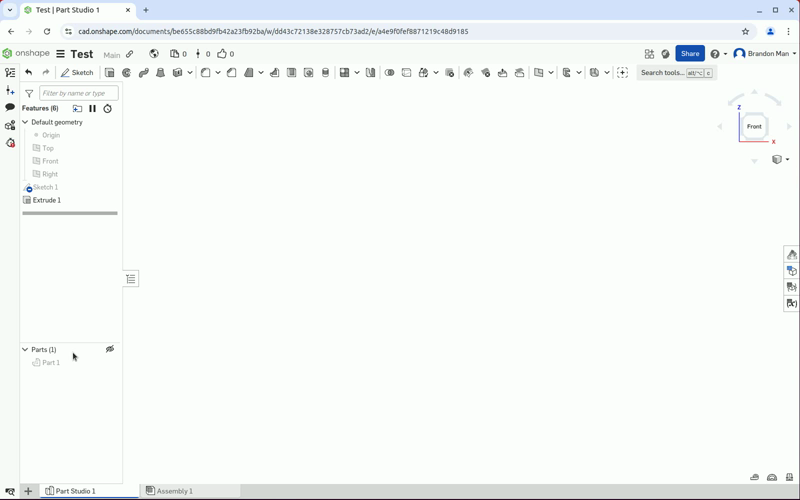
key(shift+y)
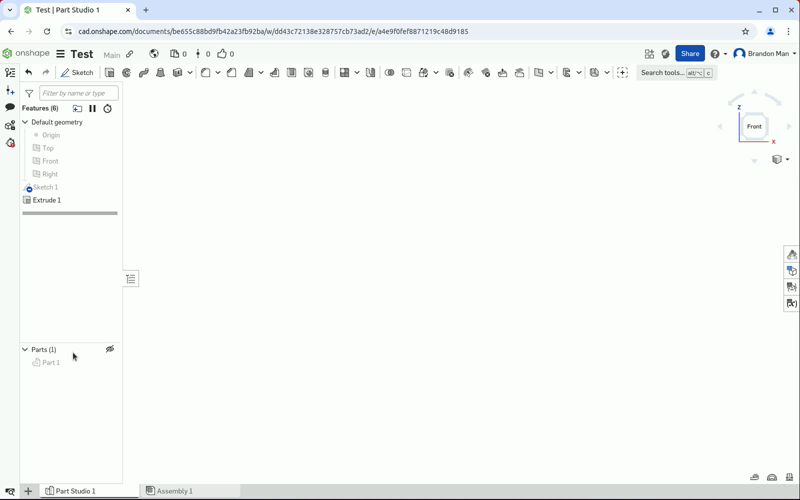
key(shift+s)
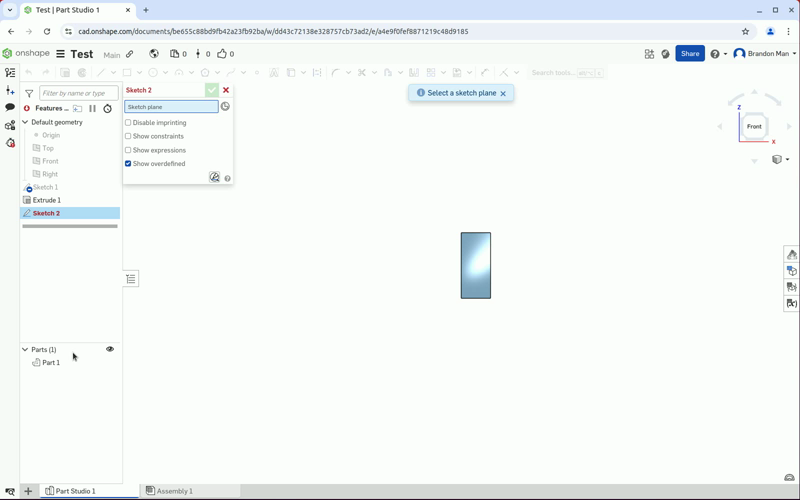
mouse_move(73, 163)
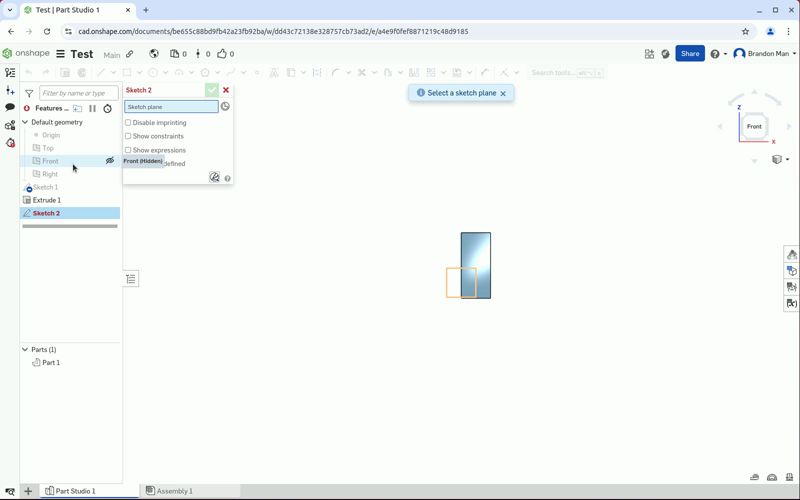
click(73, 163)
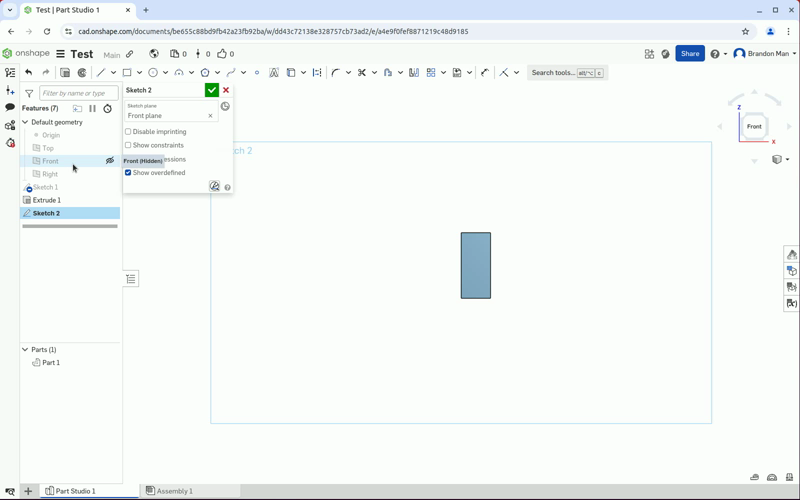
mouse_move(73, 352)
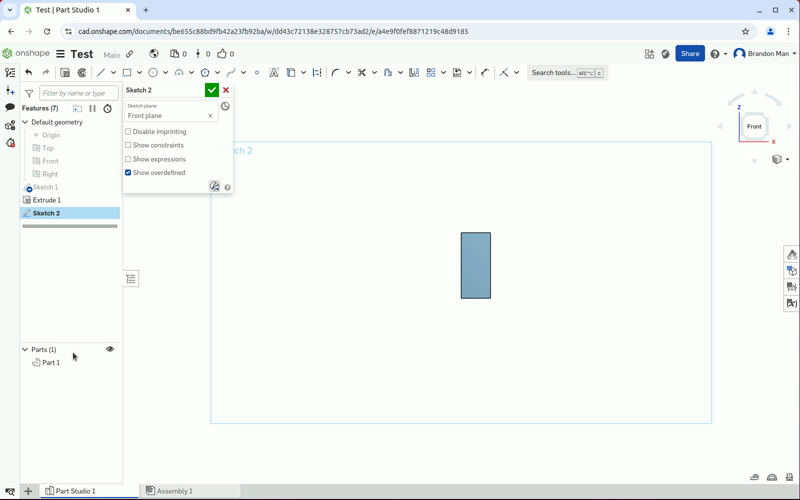
key(y)
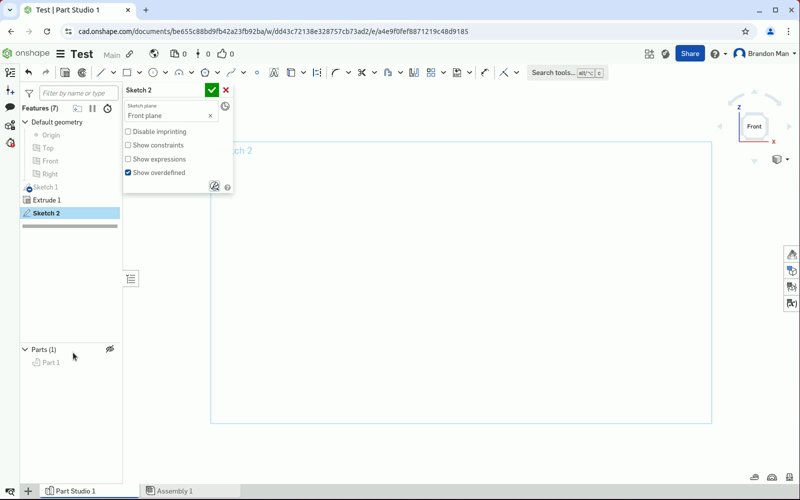
key(c)
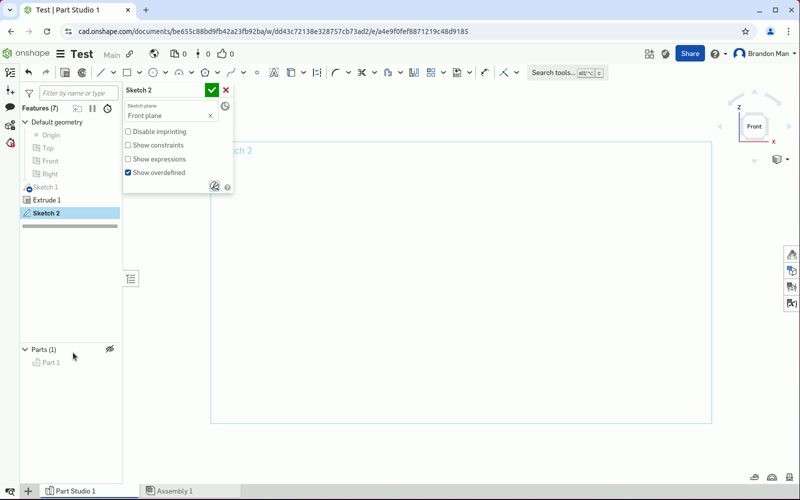
key_down(shift)
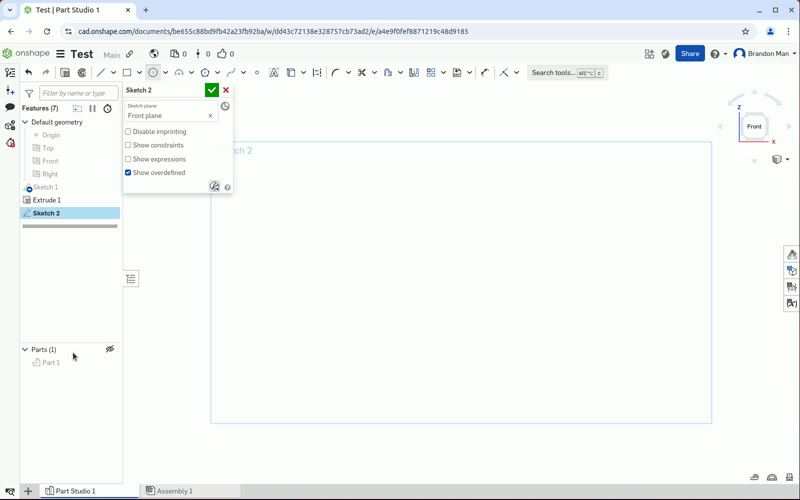
mouse_move(390, 219)
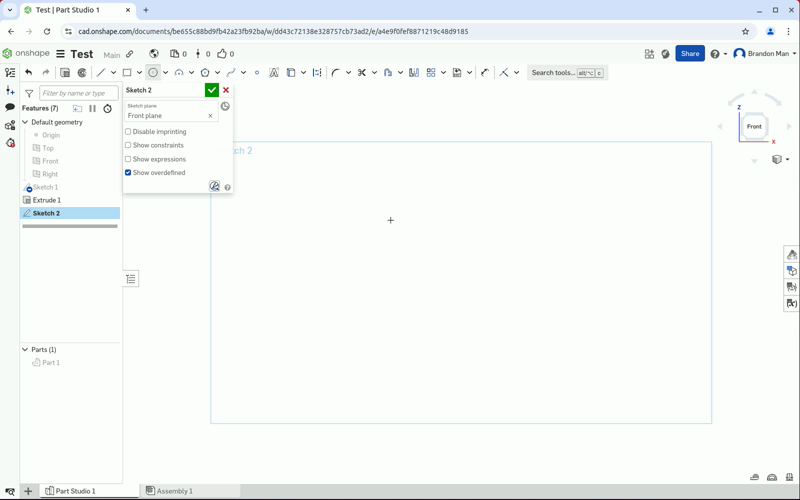
click(390, 219)
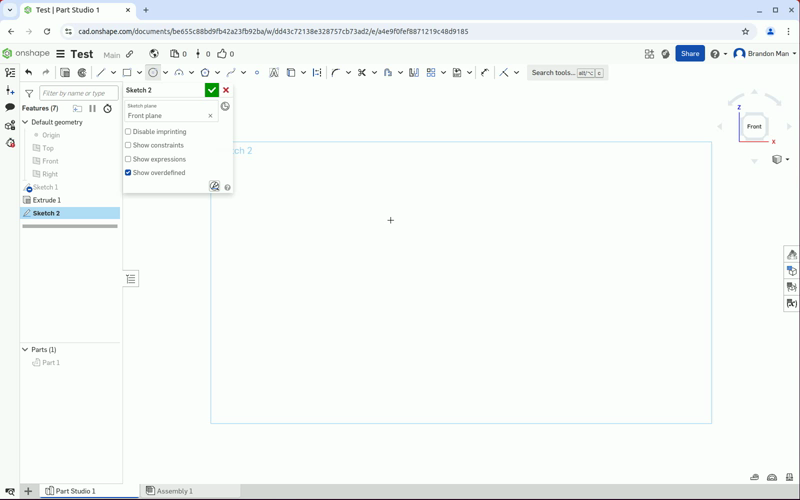
key_up(shift)
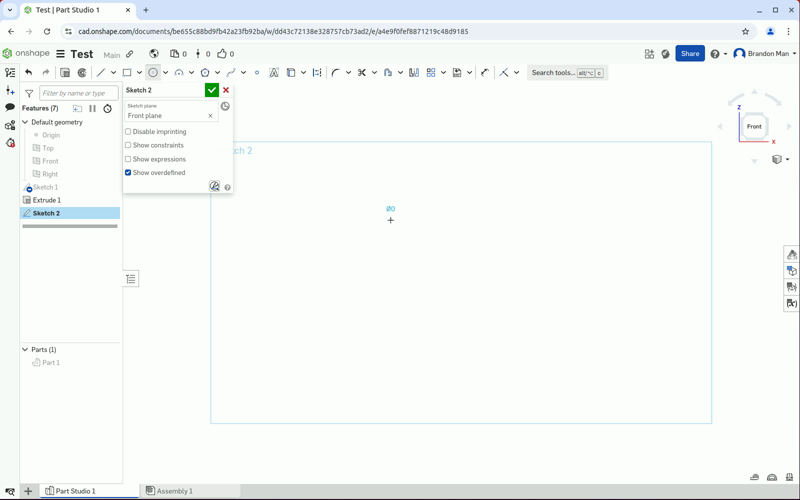
mouse_move(432, 219)
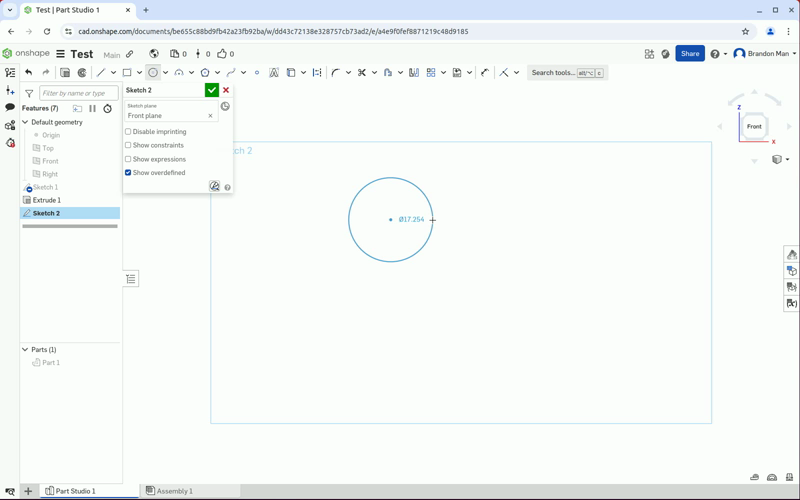
click(432, 219)
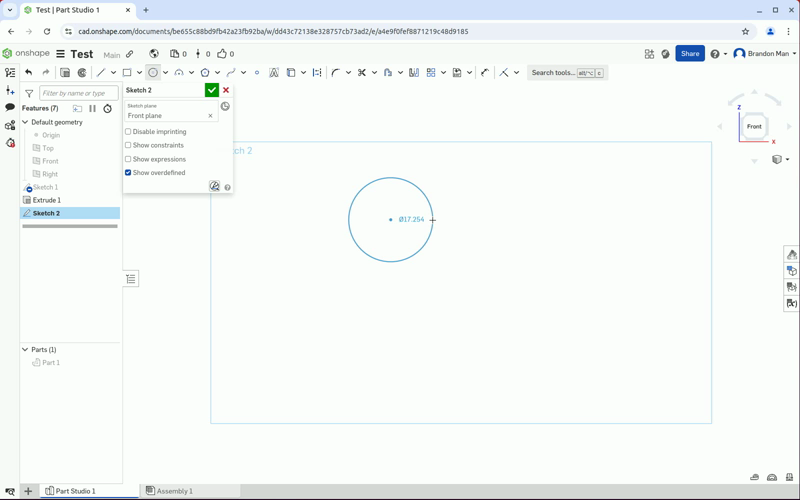
key(esc)
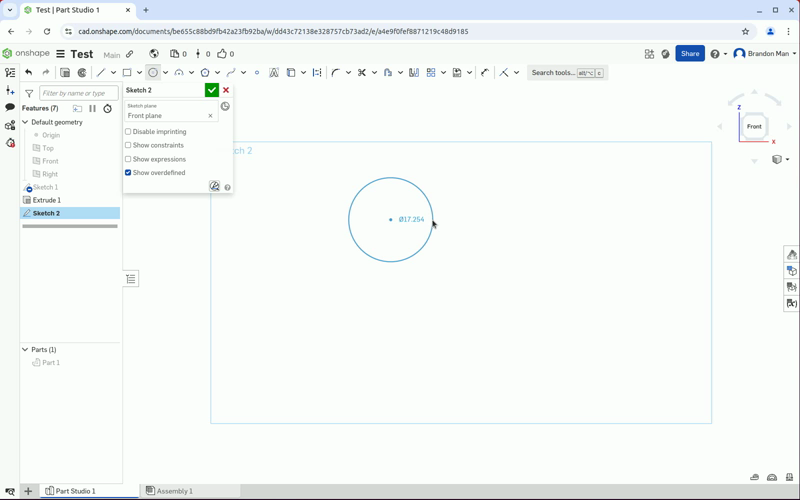
mouse_move(424, 225)
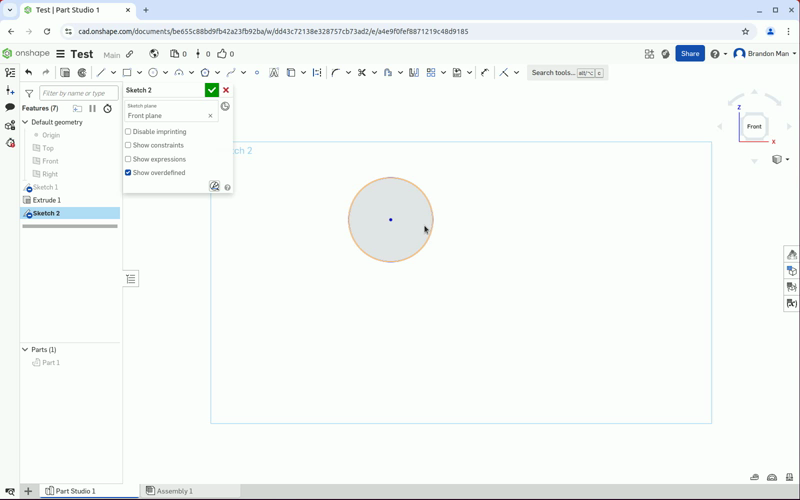
click(424, 225)
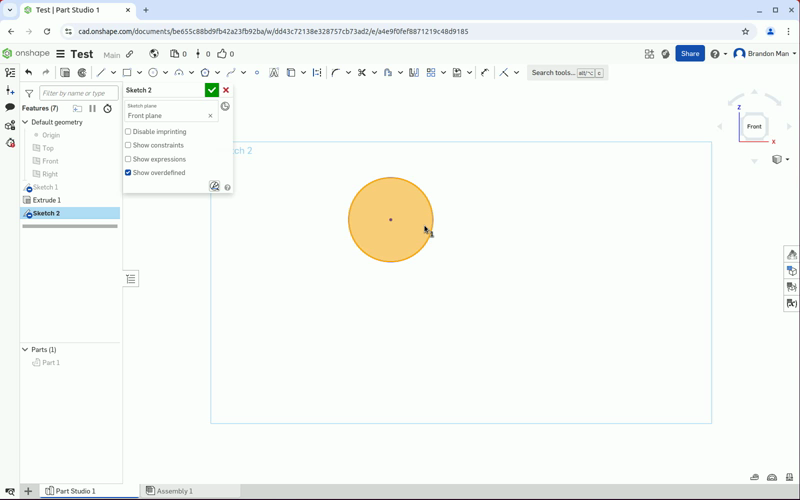
mouse_move(73, 352)
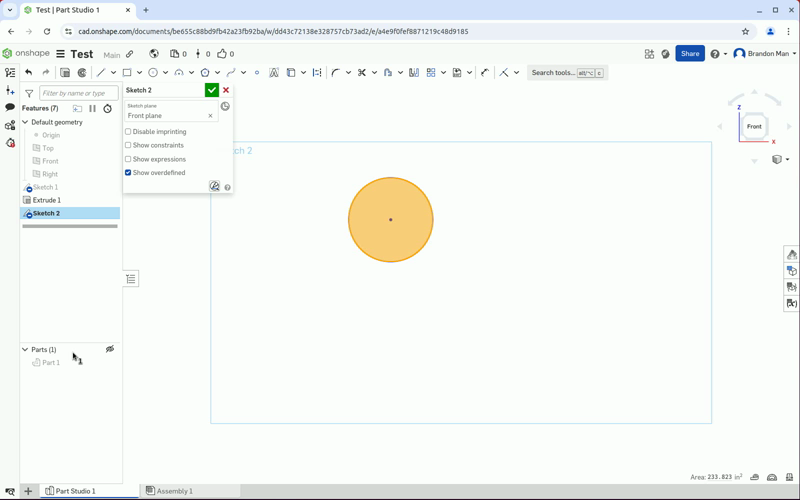
key(shift+y)
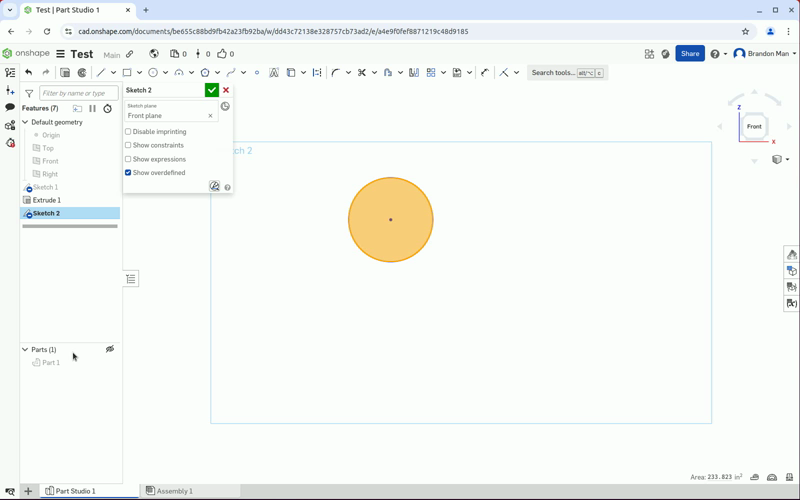
key(shift+e)
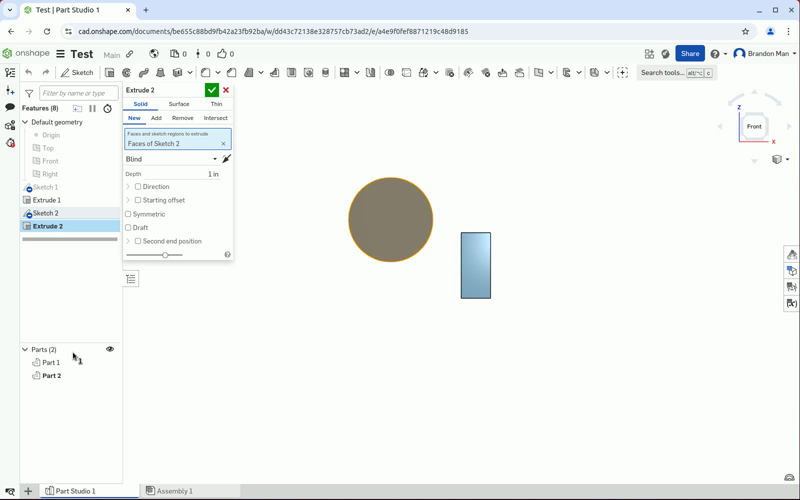
mouse_move(143, 106)
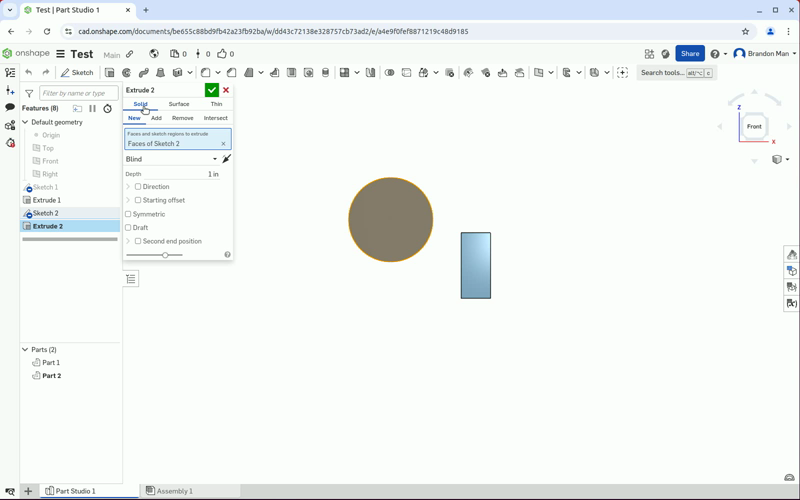
click(143, 106)
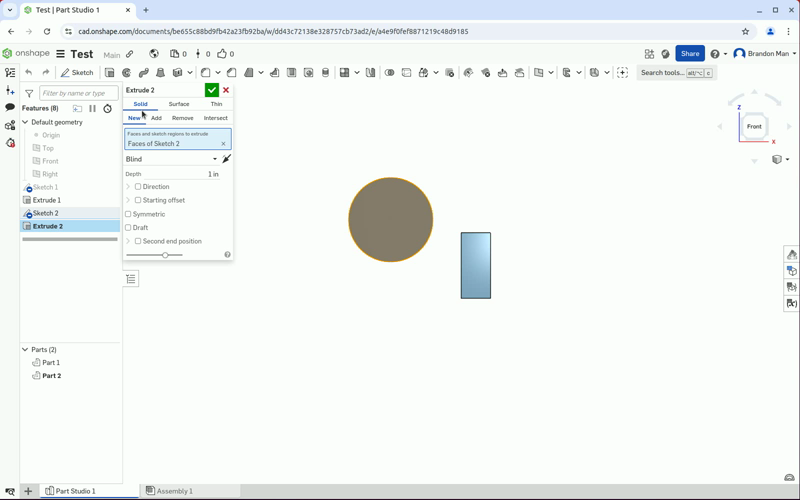
mouse_move(137, 120)
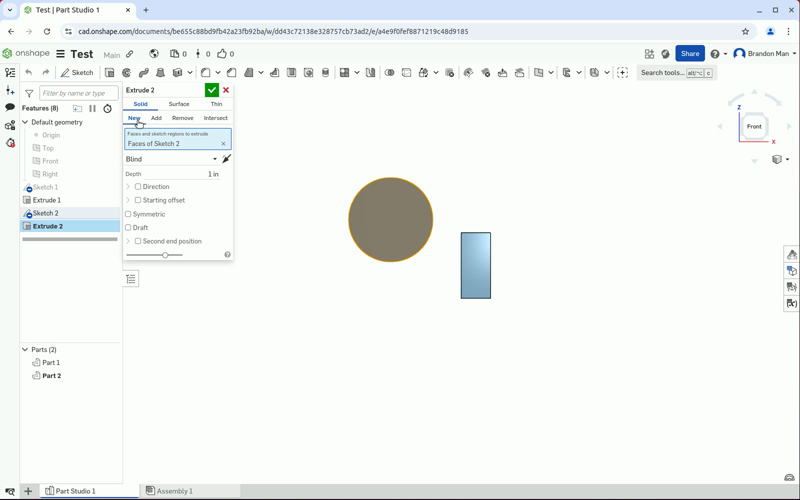
click(137, 120)
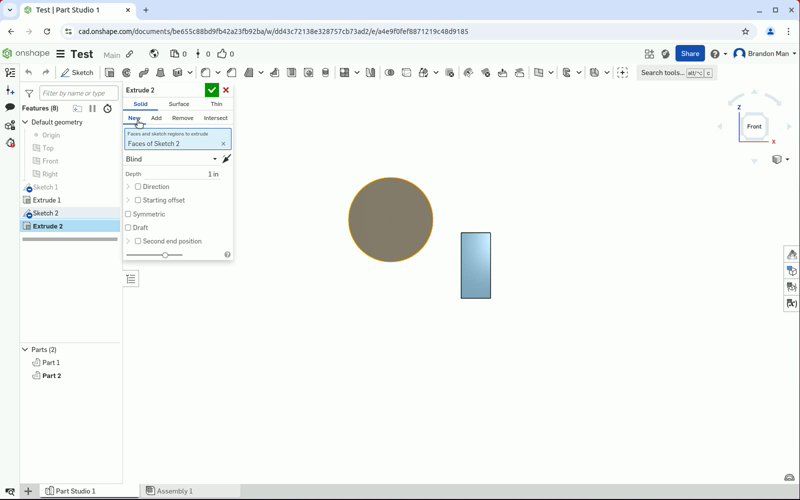
key(tab, 4)
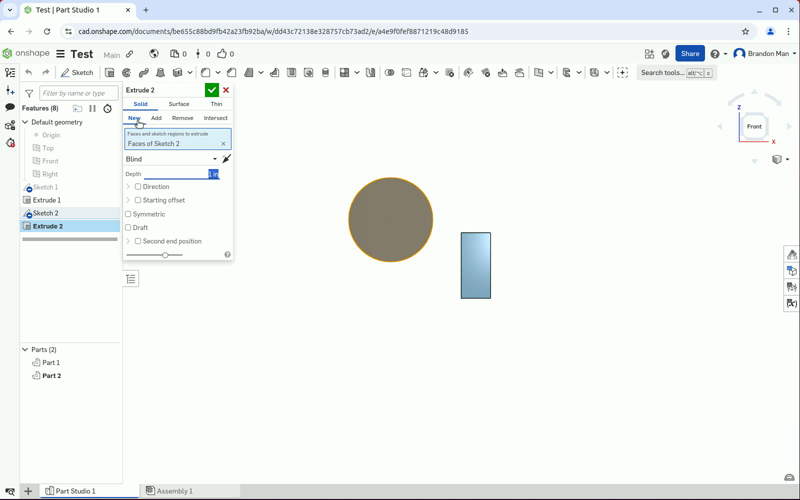
text(6.018)
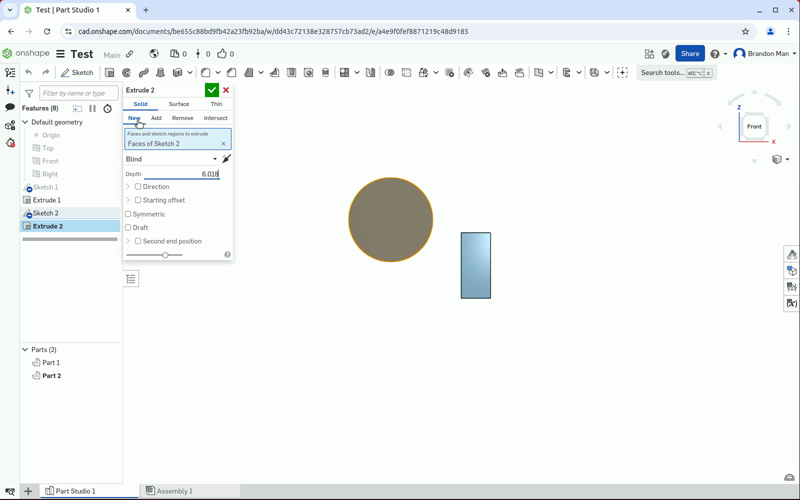
key(enter)
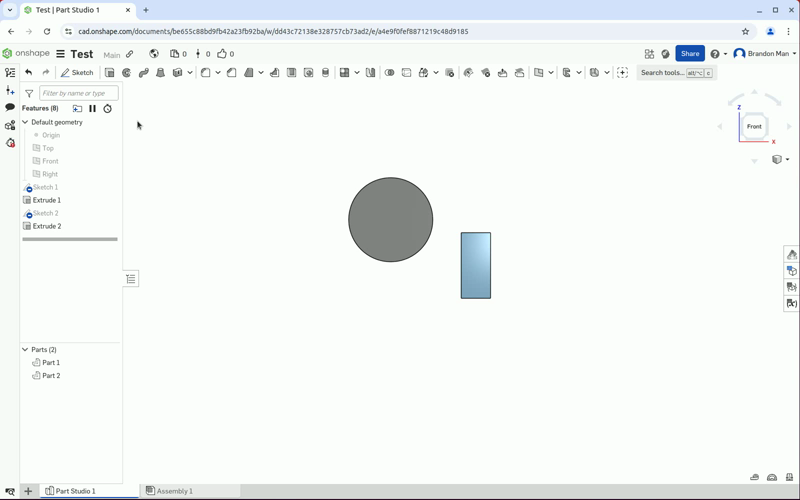
key(shift+h)
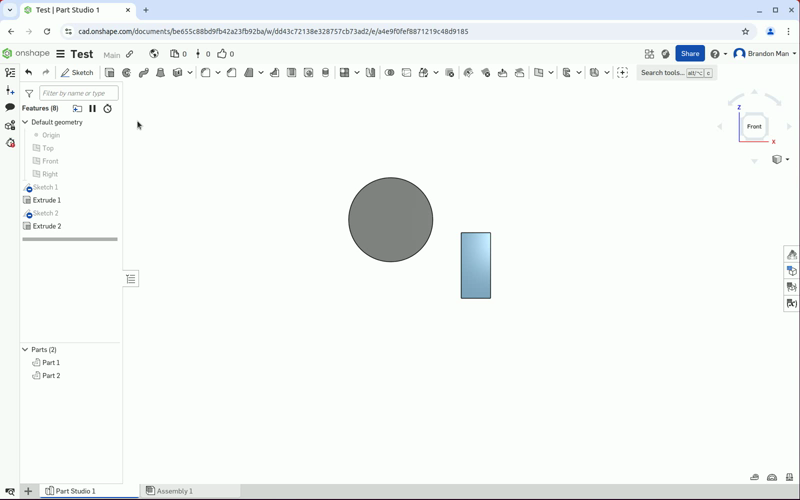
key(shift+h)
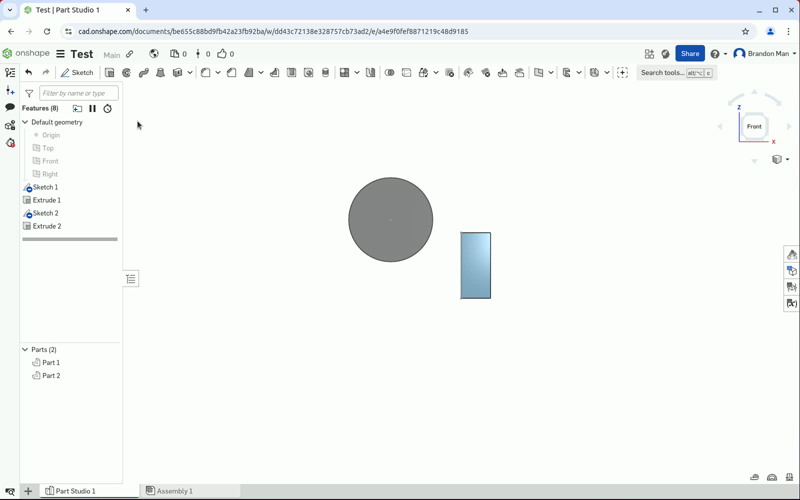
key(shift+7)
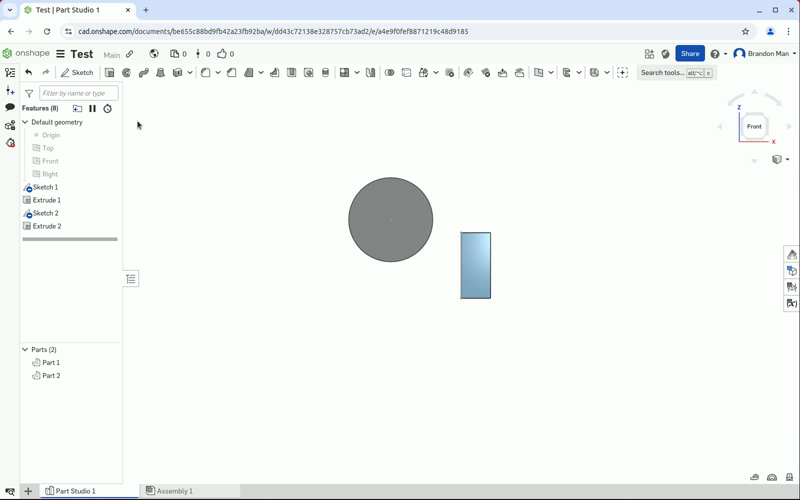
key(left, 2)
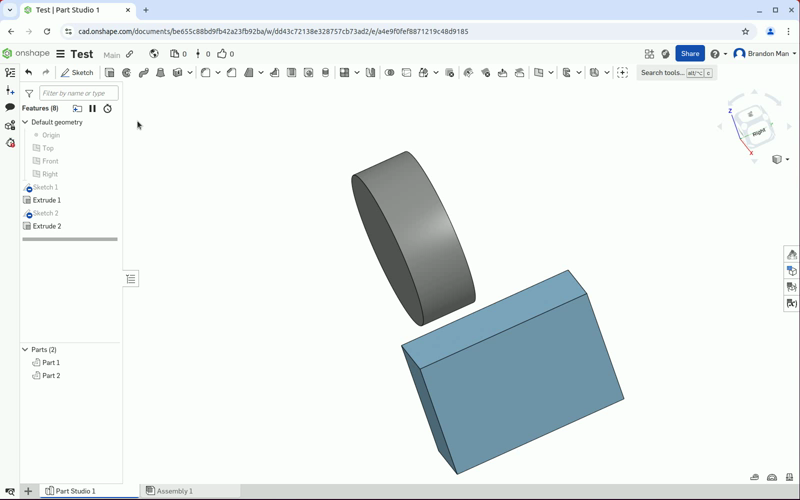
key(down, 2)
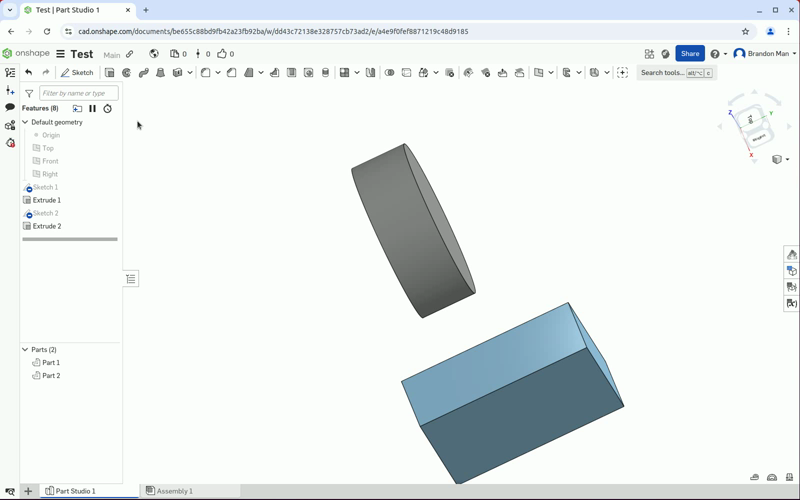
key(up, 2)
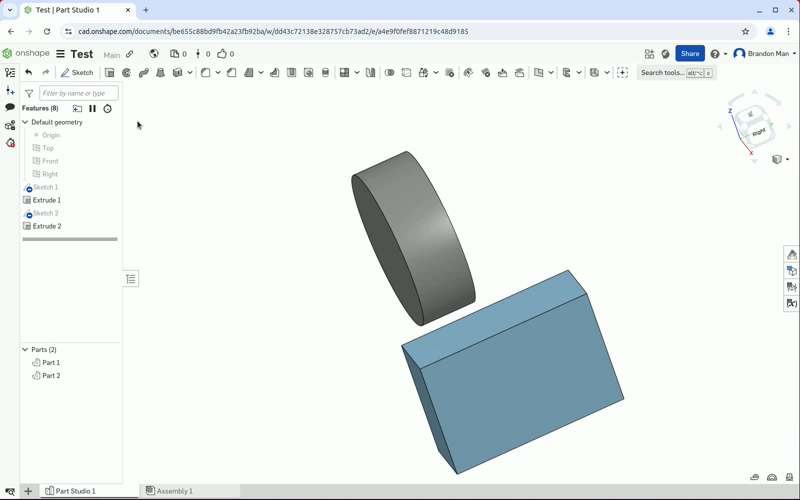
key(right, 2)
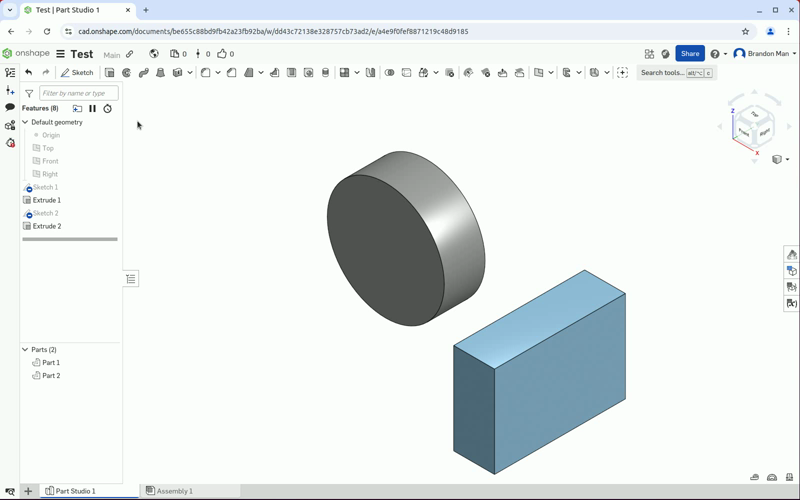
mouse_move(73, 189)
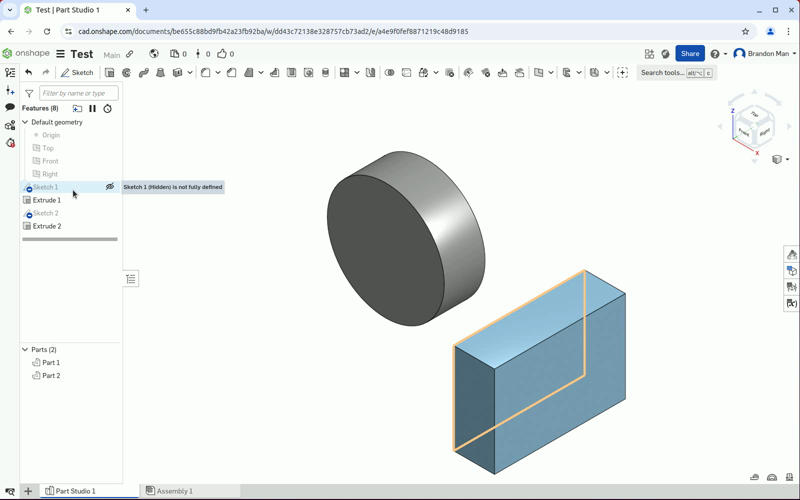
click(73, 189)